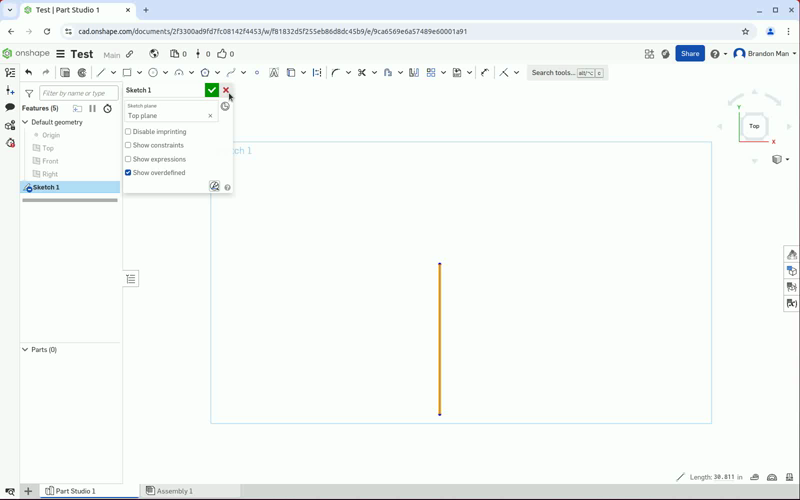
key(shift+h)
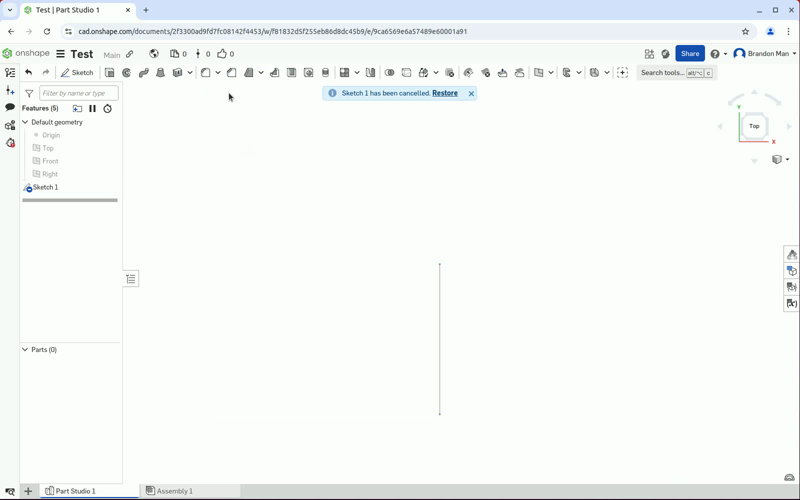
key(shift+s)
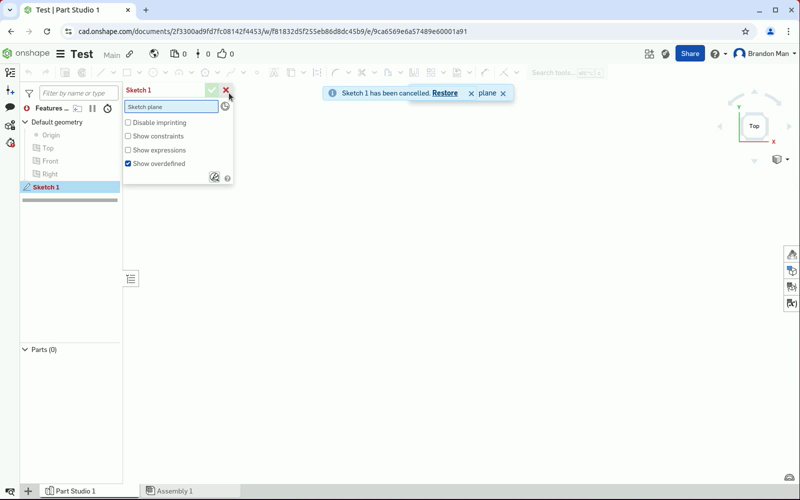
mouse_move(73, 150)
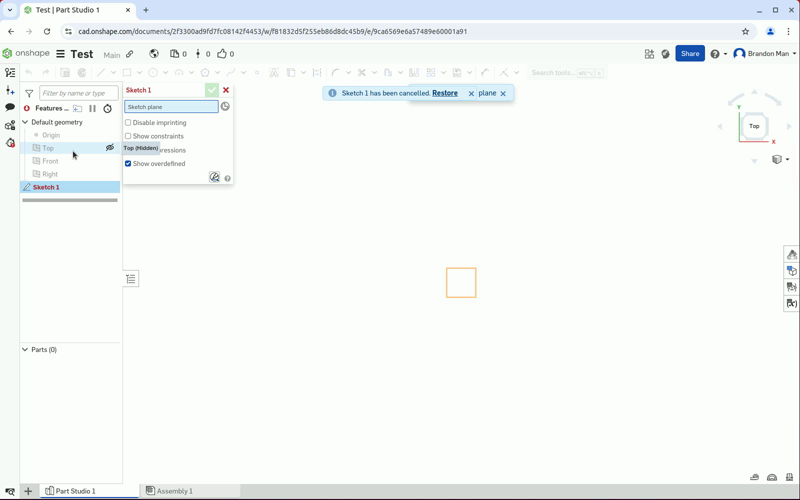
click(73, 150)
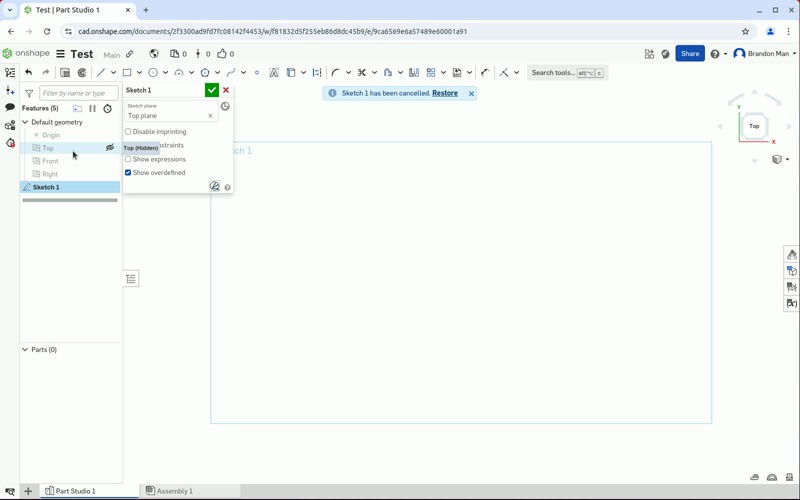
mouse_move(73, 352)
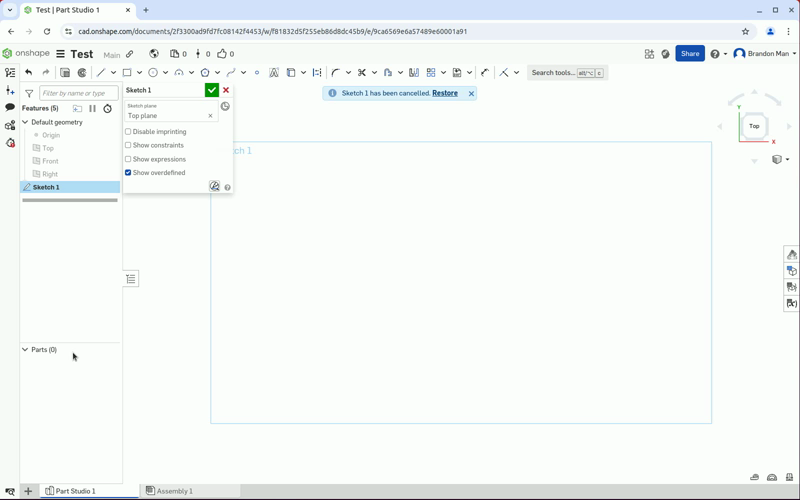
key(y)
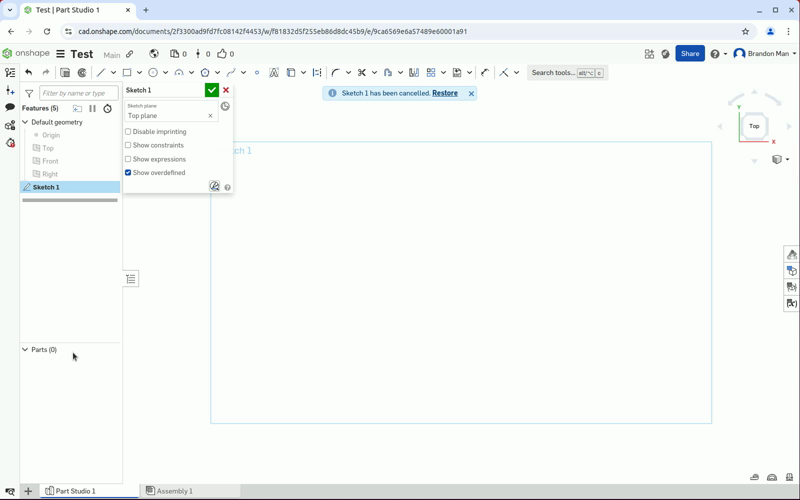
key(l)
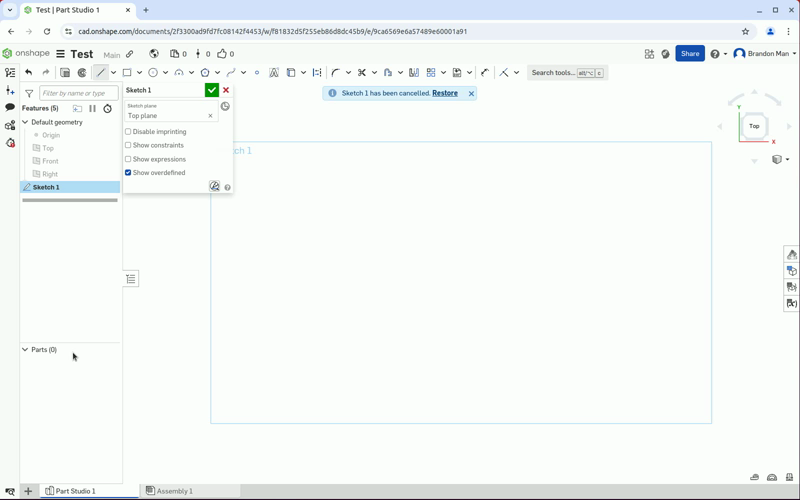
key_down(shift)
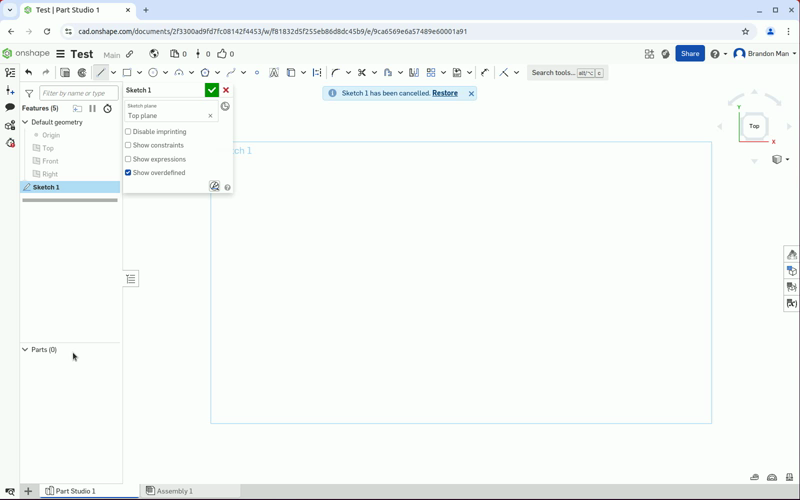
mouse_move(410, 383)
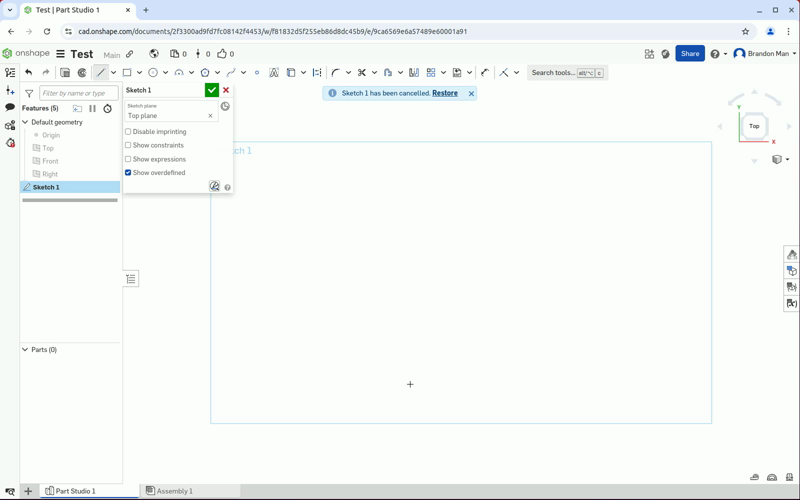
click(410, 383)
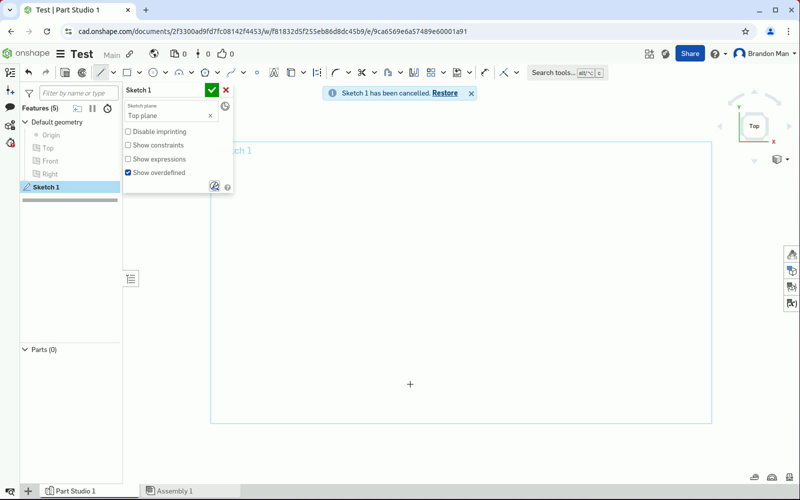
key_up(shift)
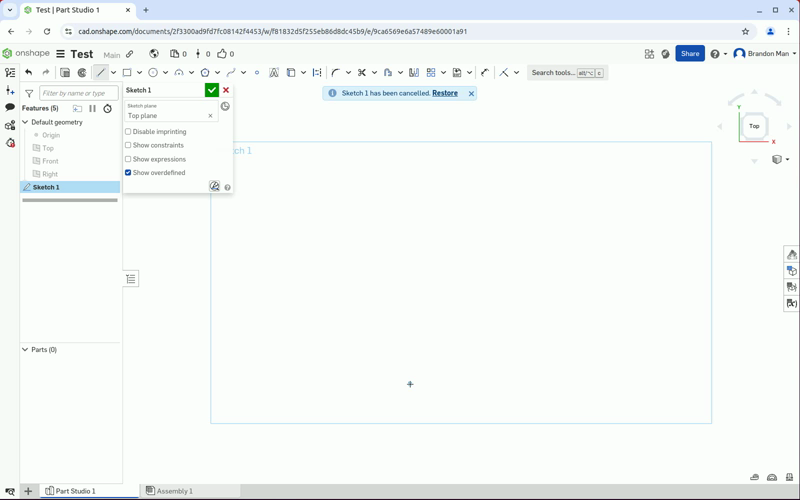
key_down(shift)
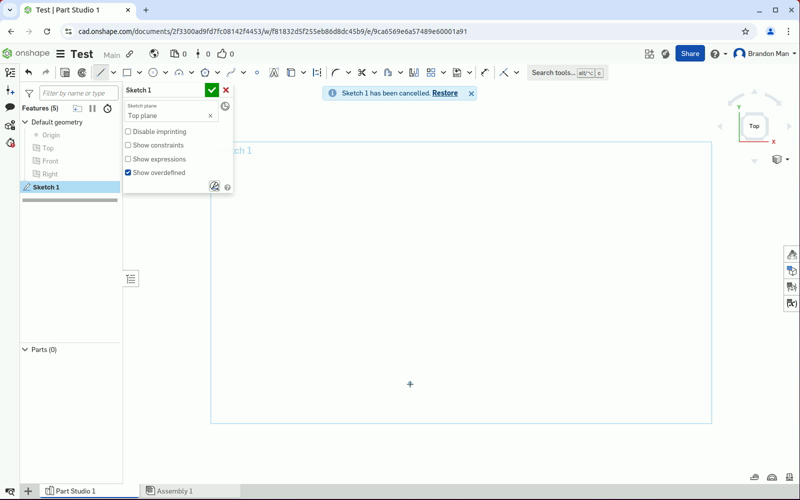
mouse_move(440, 383)
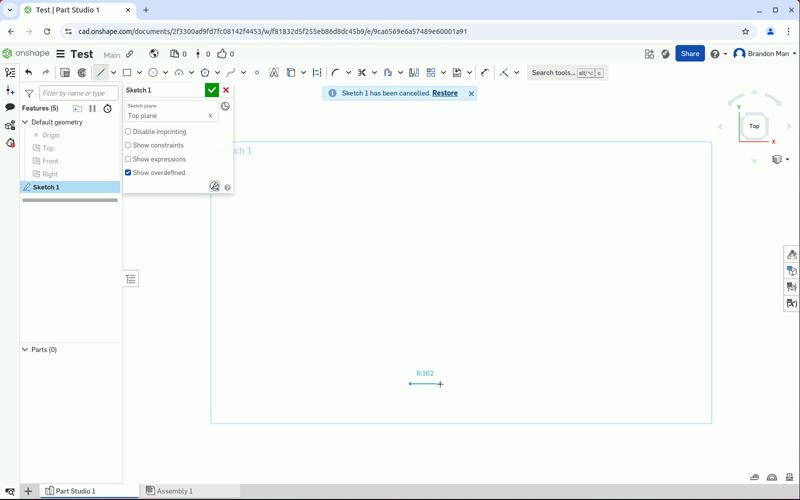
mouse_move(410, 365)
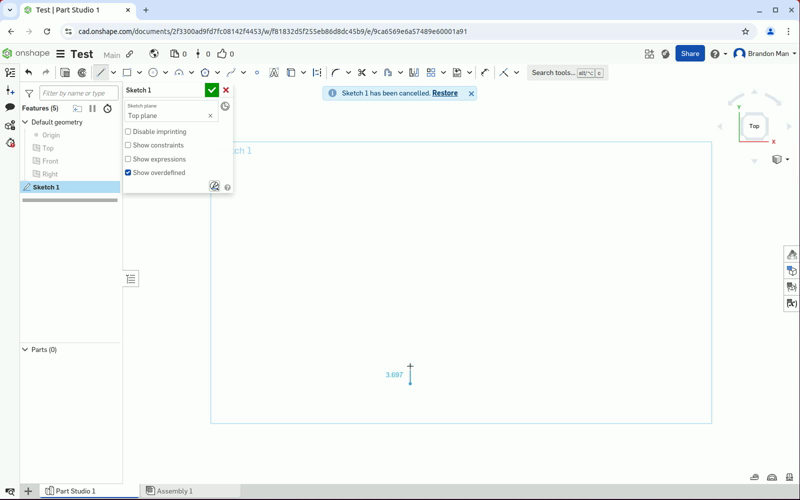
click(410, 365)
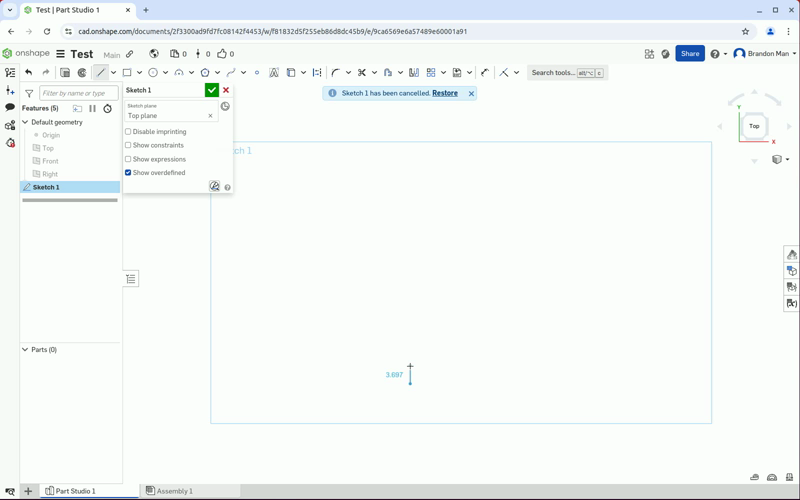
key_up(shift)
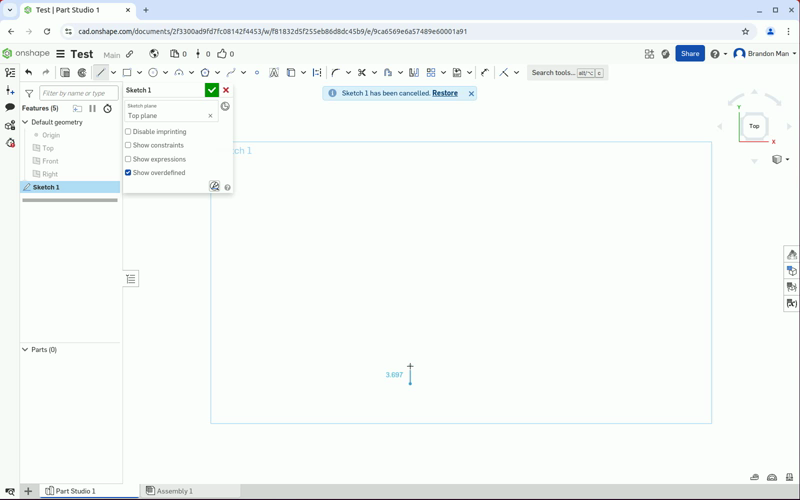
key(esc)
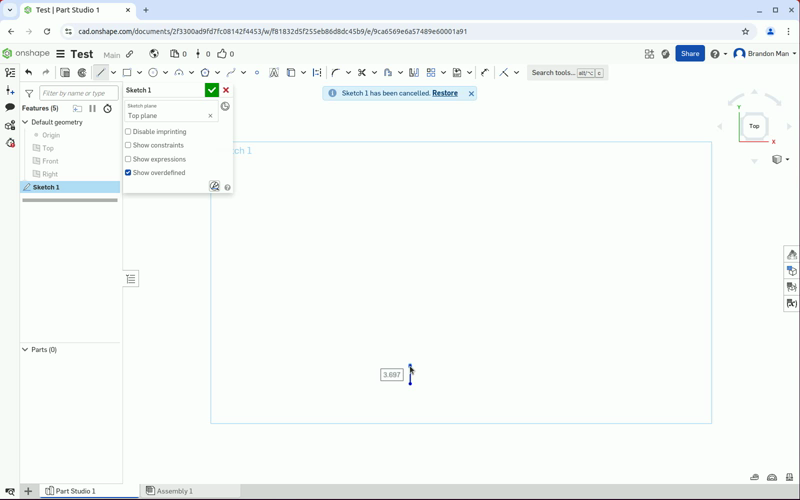
key(a)
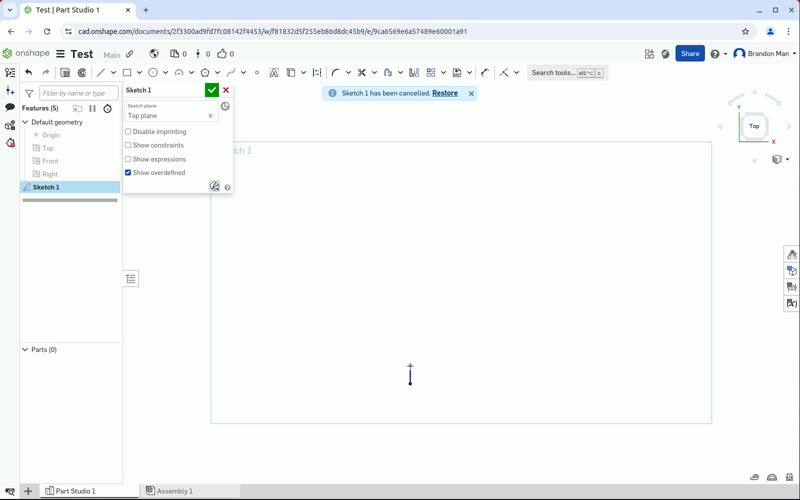
mouse_move(410, 365)
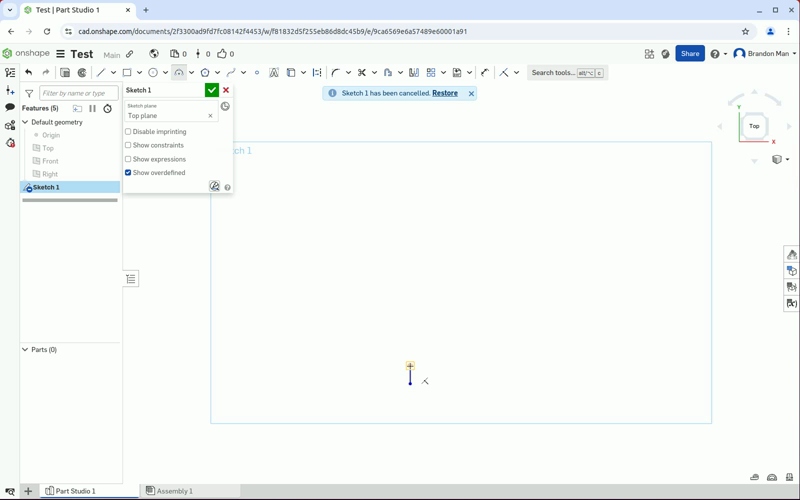
click(410, 365)
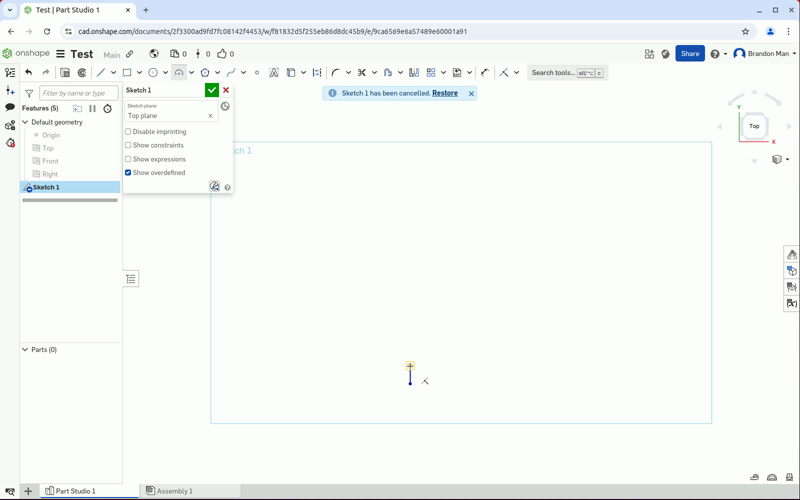
key_down(shift)
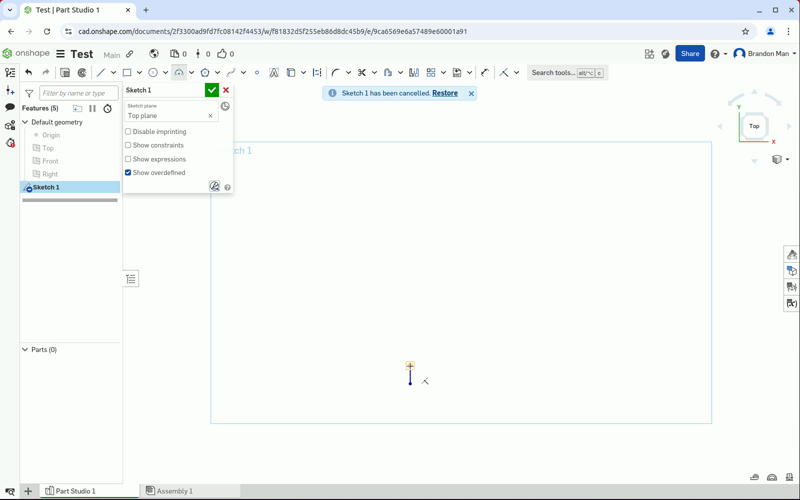
mouse_move(459, 187)
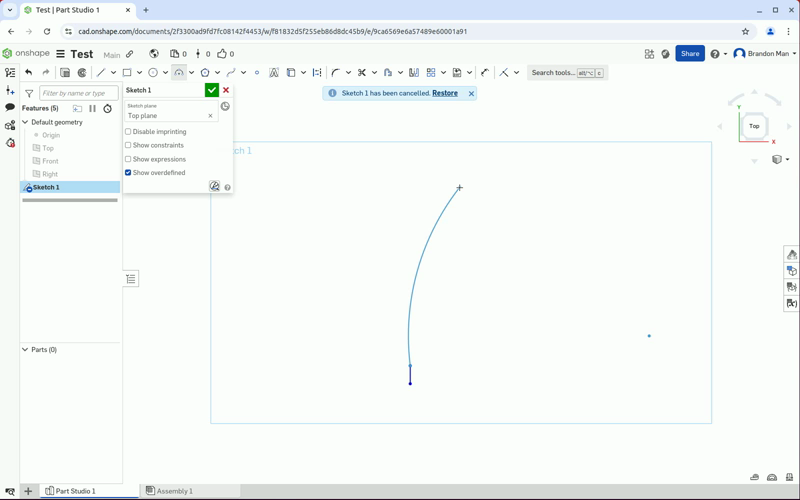
click(459, 187)
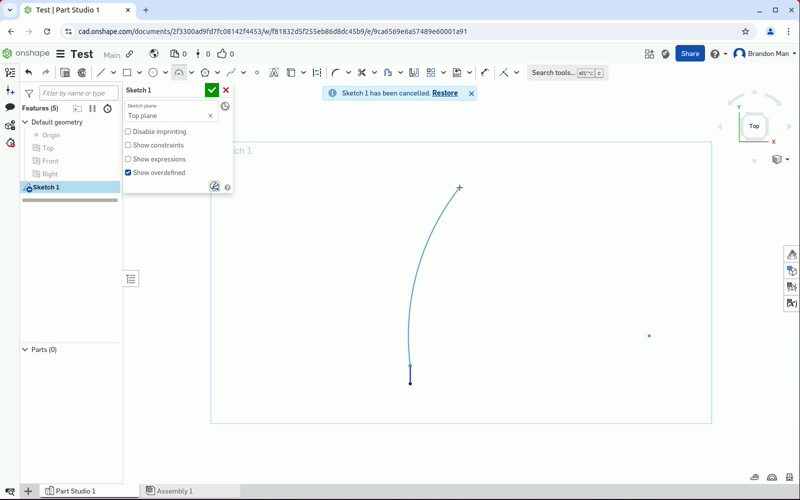
mouse_move(366, 257)
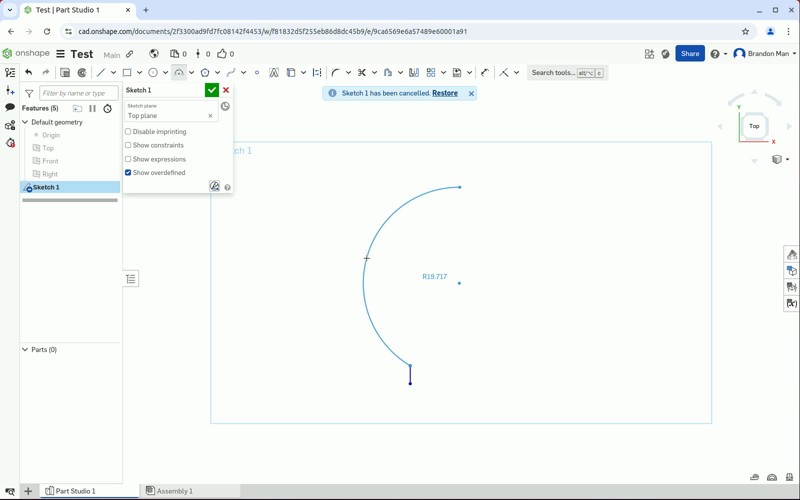
click(366, 257)
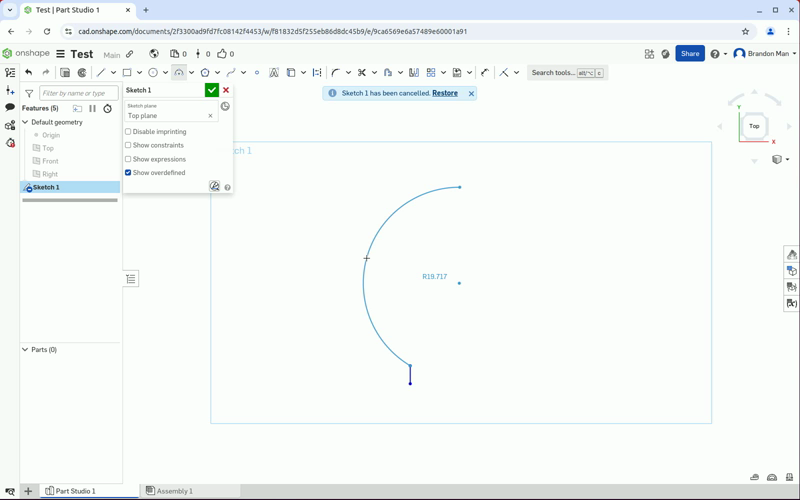
key_up(shift)
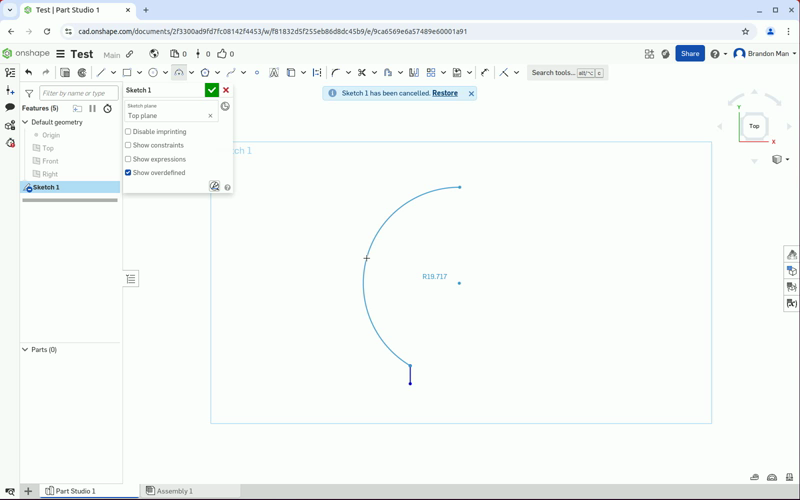
key(esc)
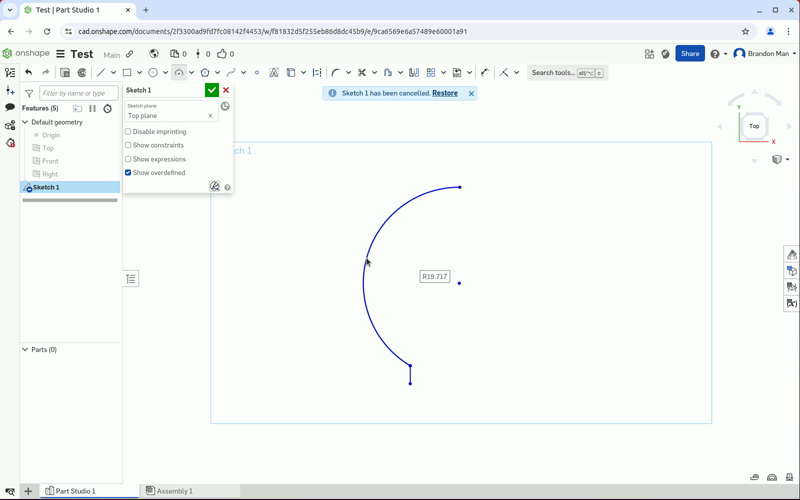
key(l)
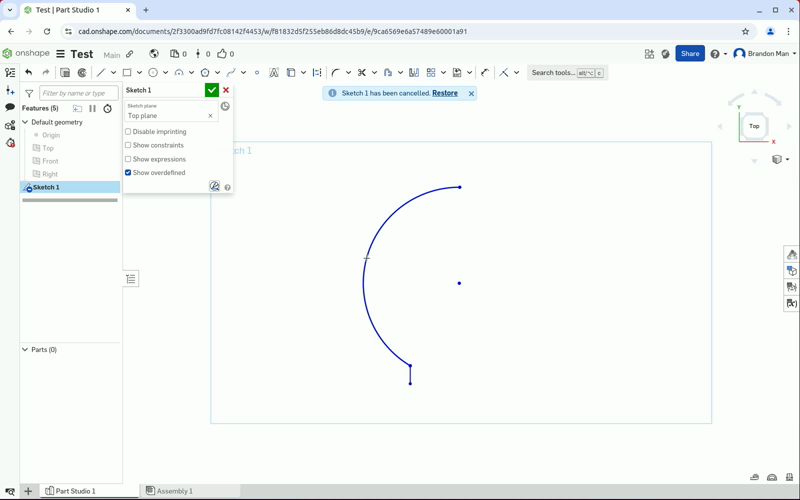
mouse_move(459, 187)
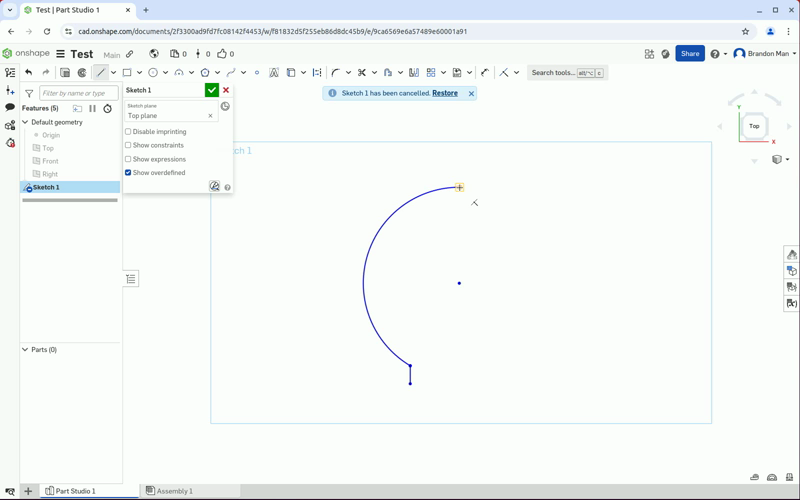
click(459, 187)
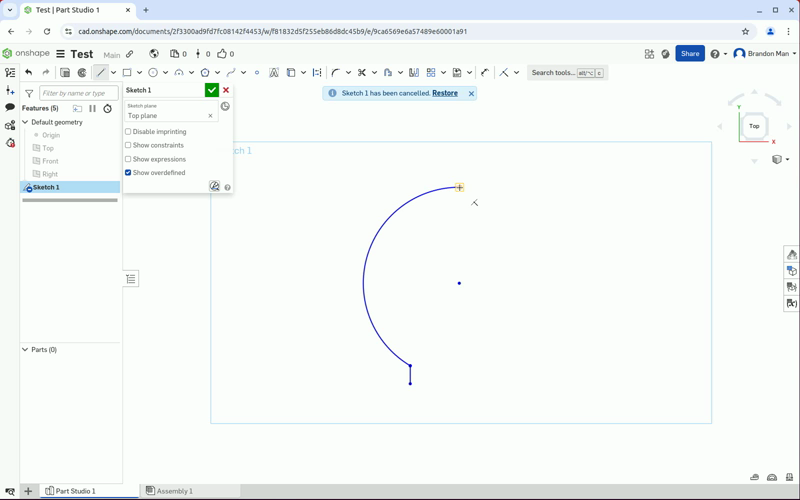
key_down(shift)
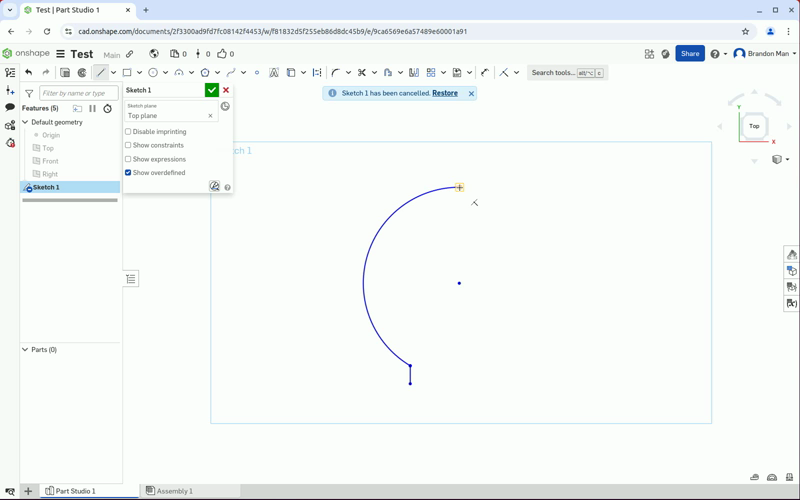
mouse_move(489, 187)
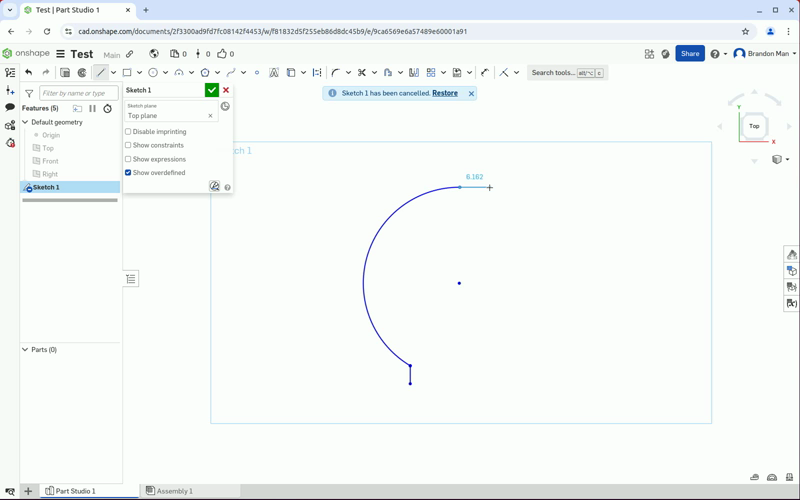
mouse_move(459, 171)
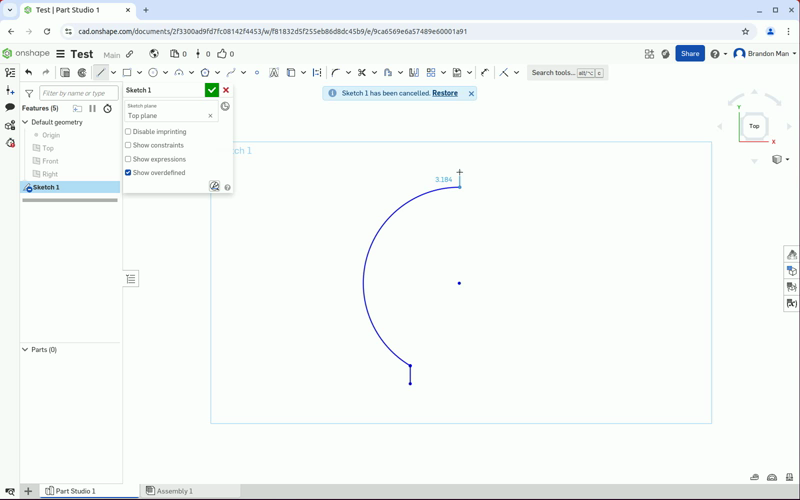
click(459, 171)
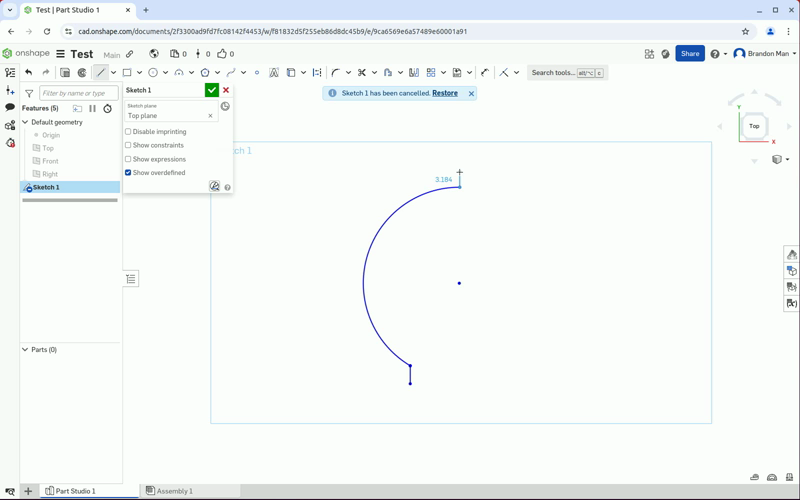
key_up(shift)
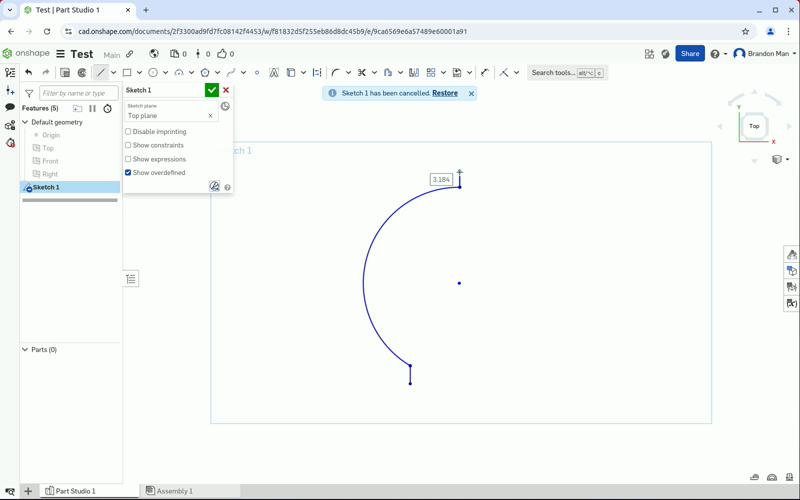
key(esc)
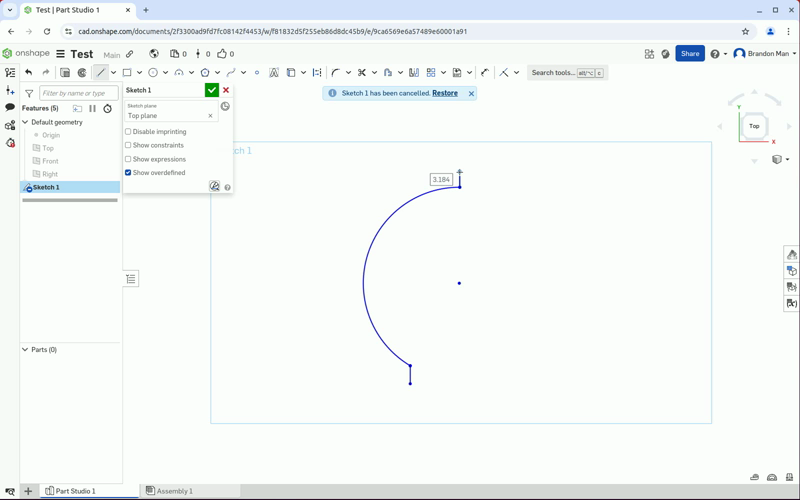
key(a)
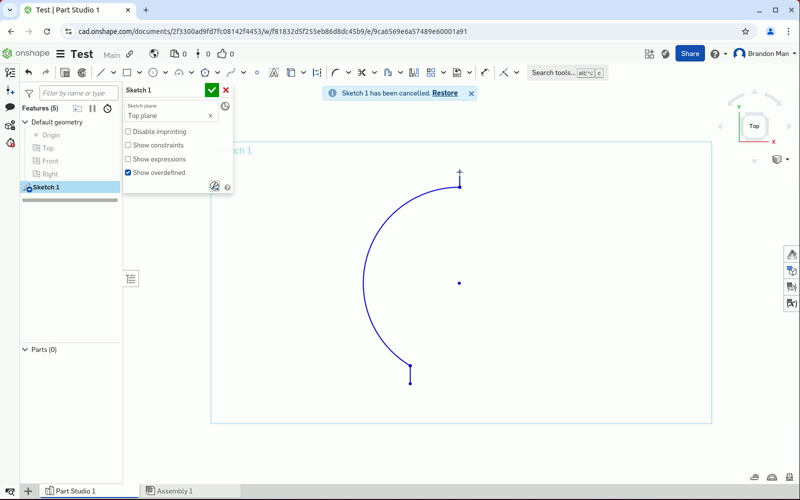
mouse_move(459, 171)
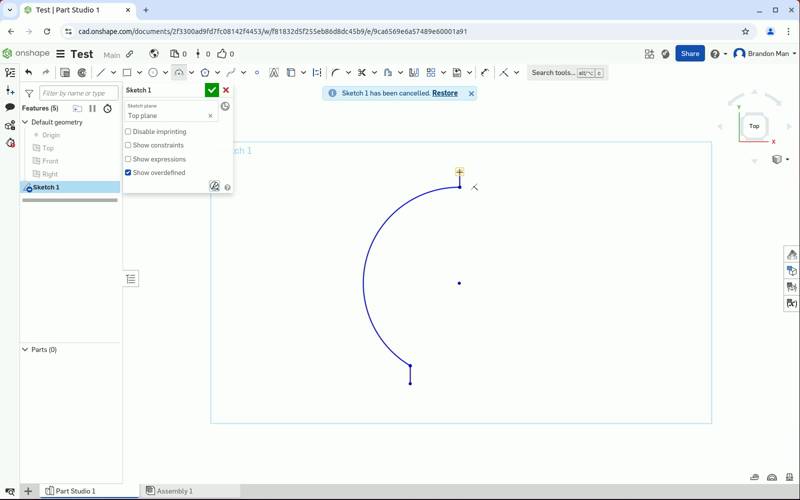
click(459, 171)
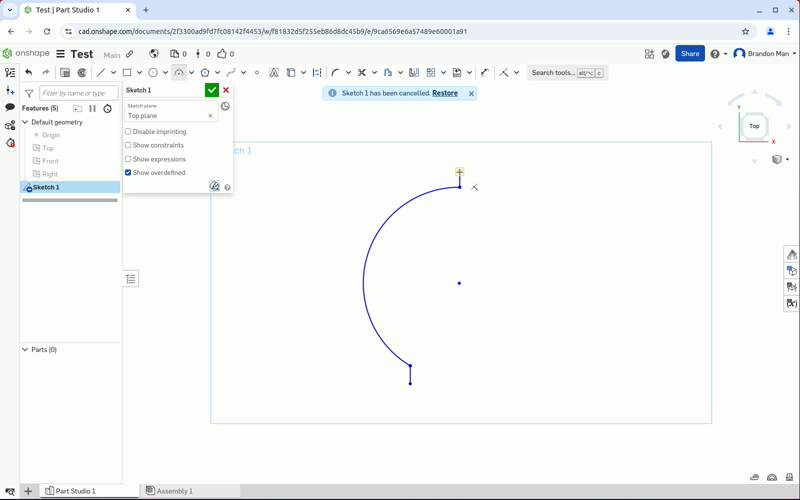
mouse_move(410, 383)
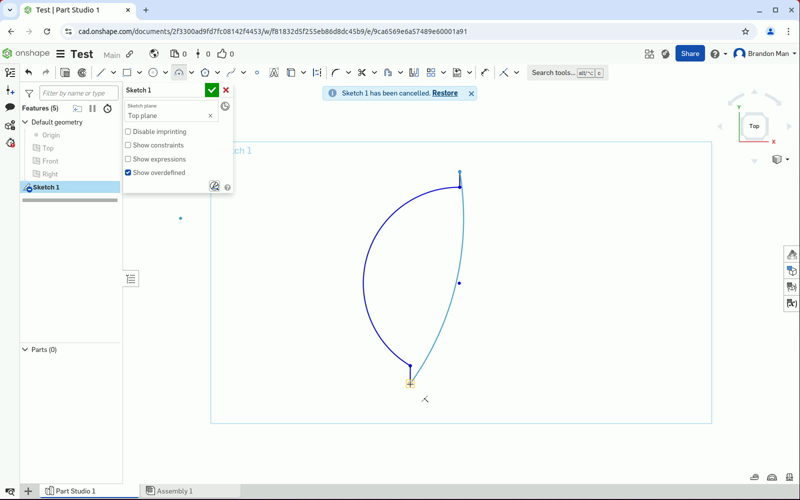
click(410, 383)
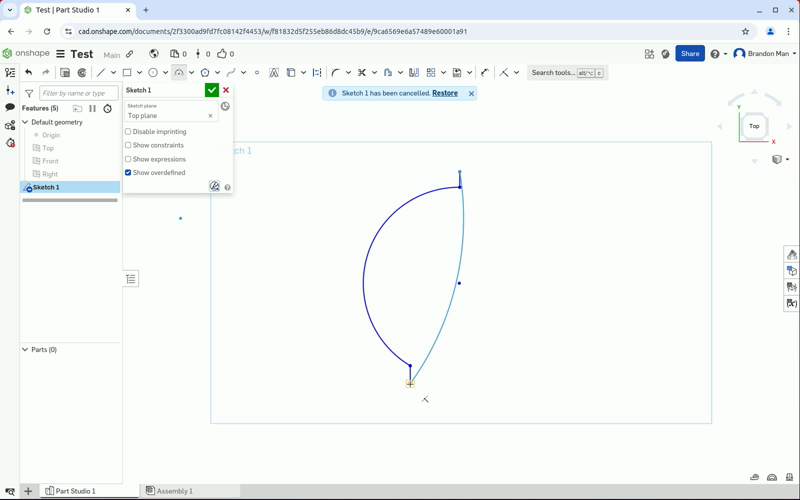
key_down(shift)
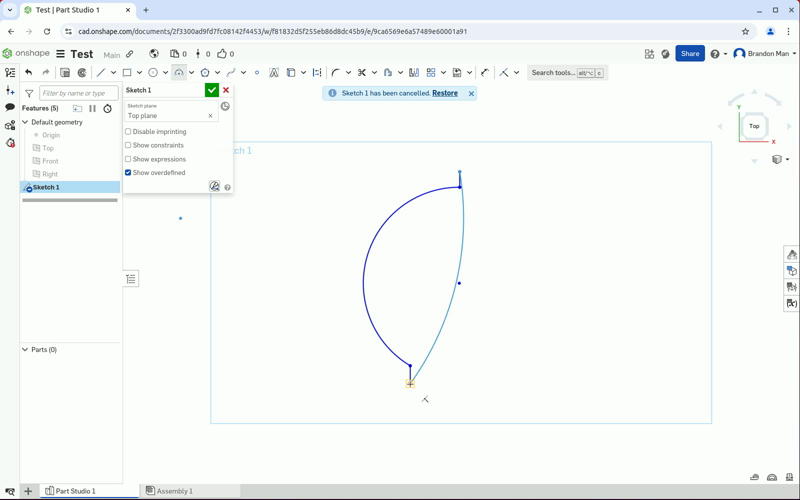
mouse_move(350, 258)
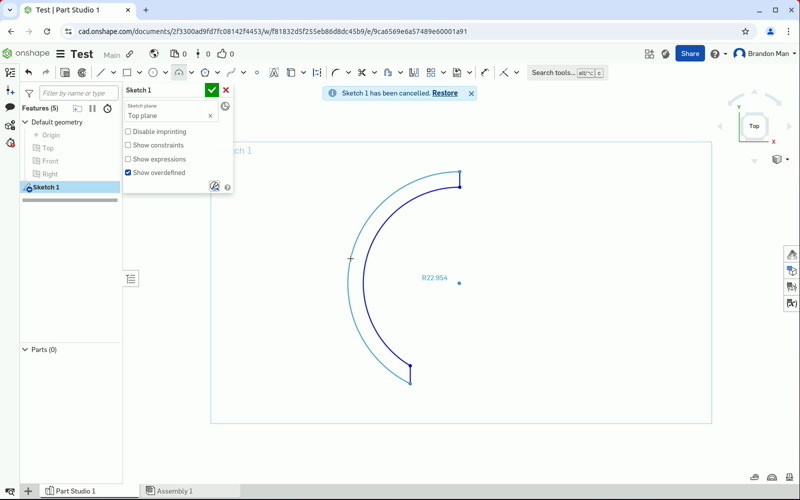
click(350, 258)
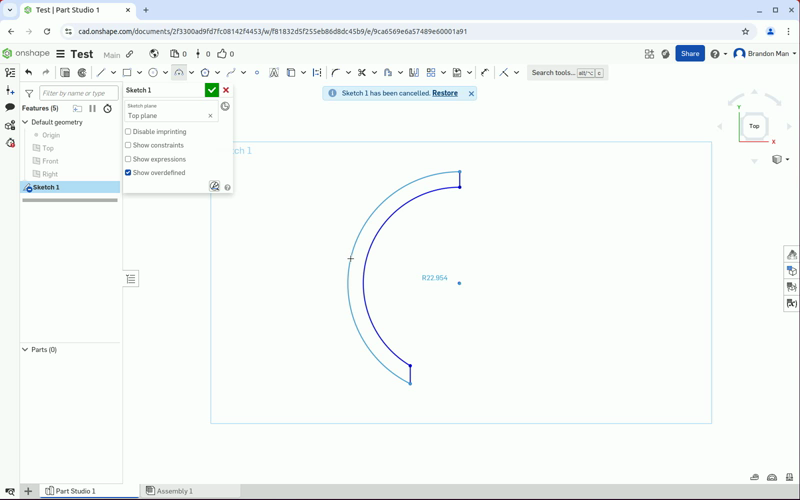
key_up(shift)
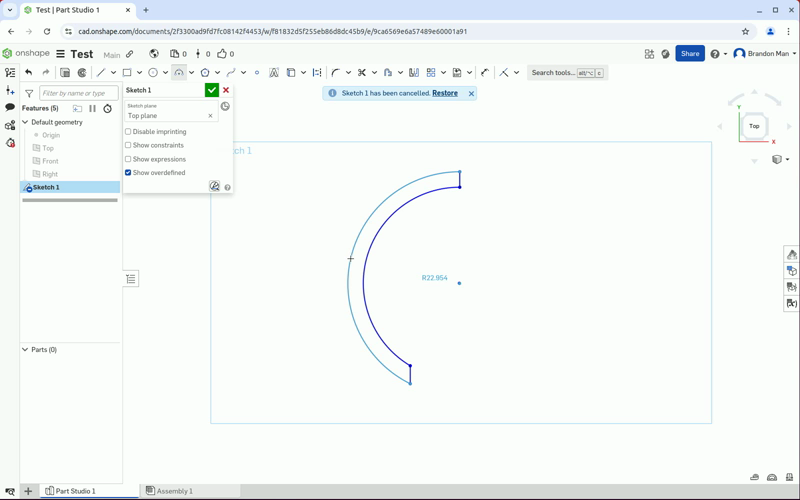
key(esc)
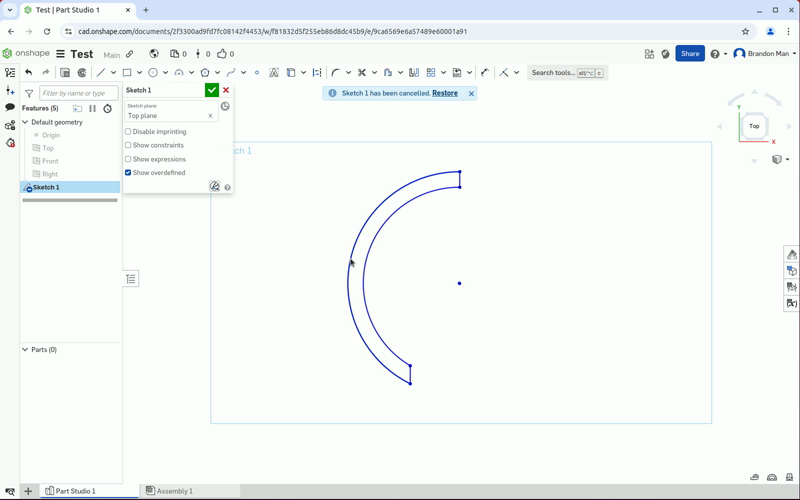
mouse_move(353, 264)
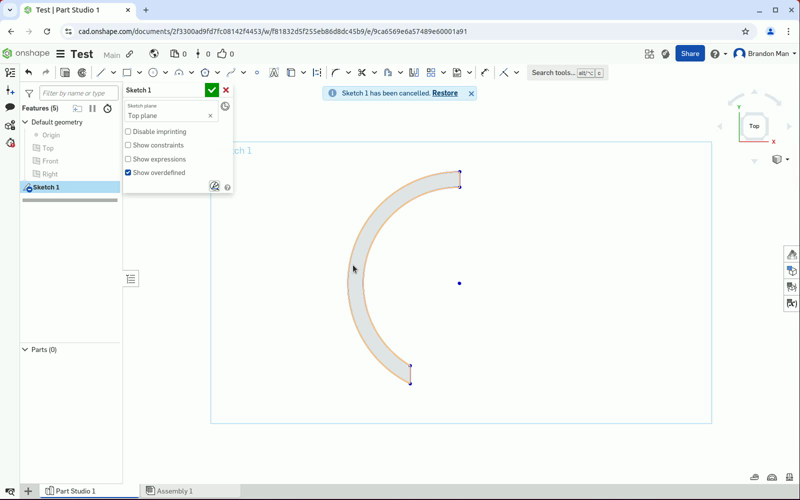
click(353, 264)
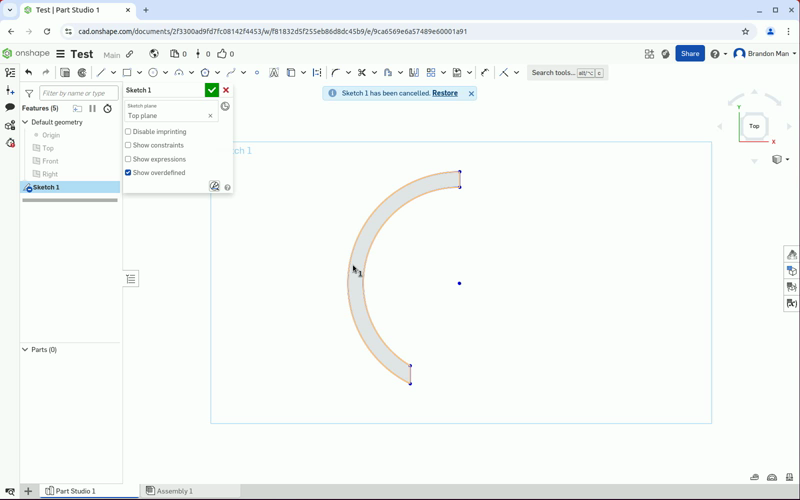
mouse_move(73, 352)
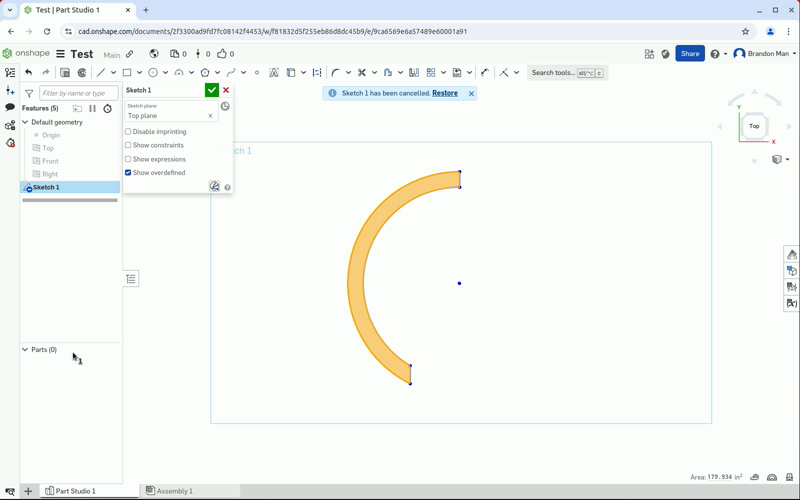
key(shift+y)
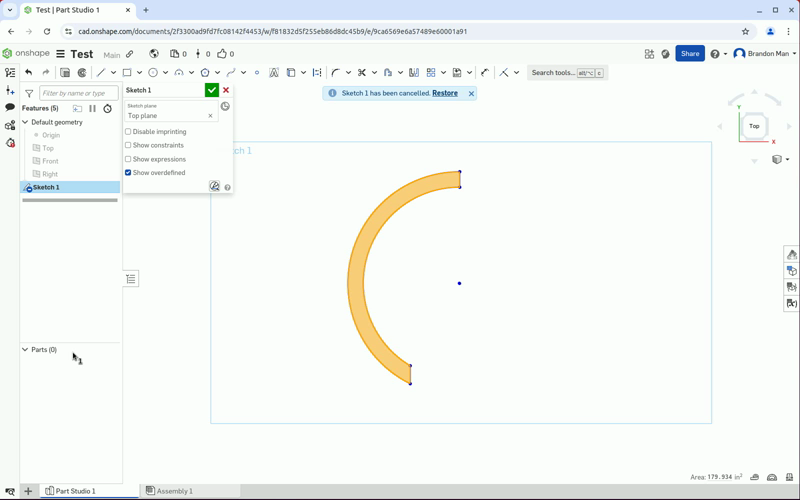
key(shift+e)
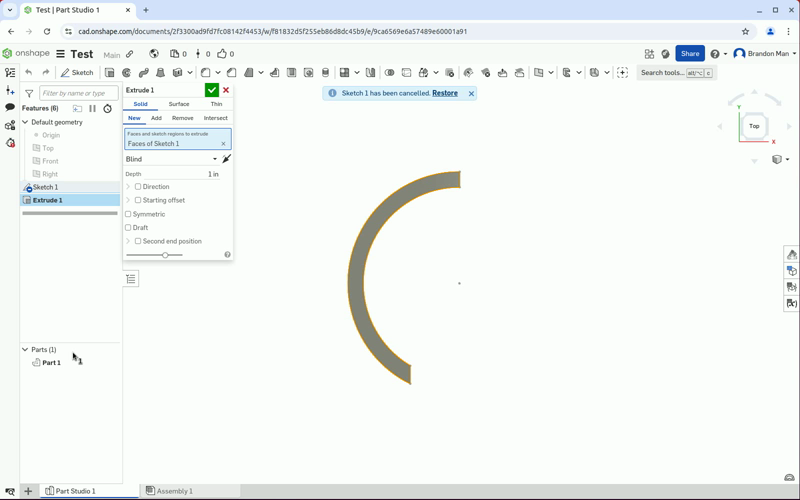
mouse_move(143, 106)
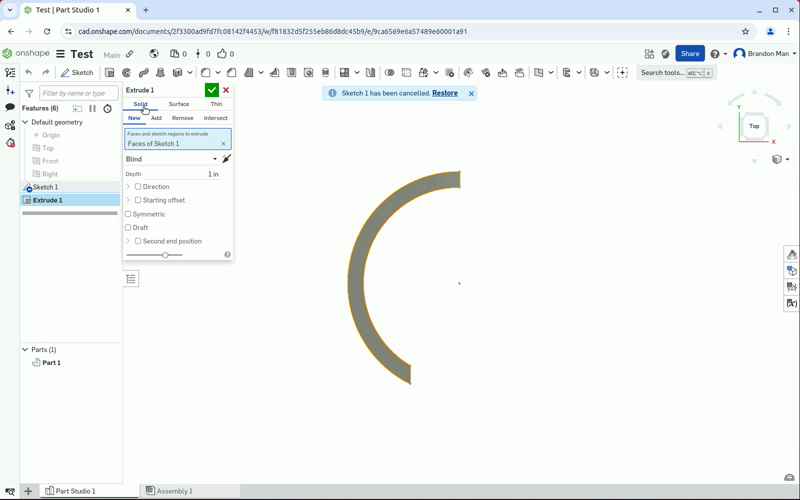
click(143, 106)
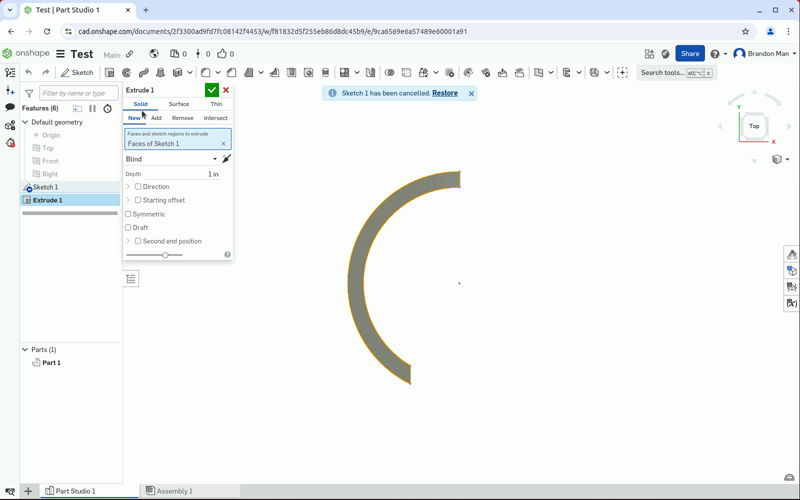
mouse_move(137, 120)
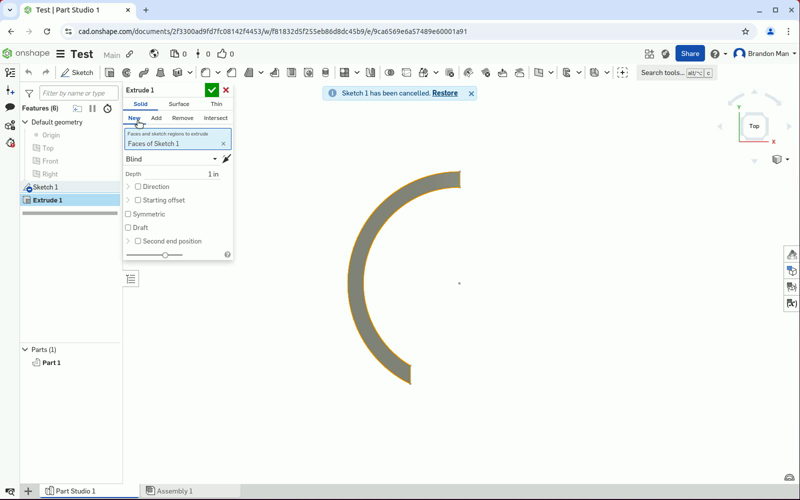
click(137, 120)
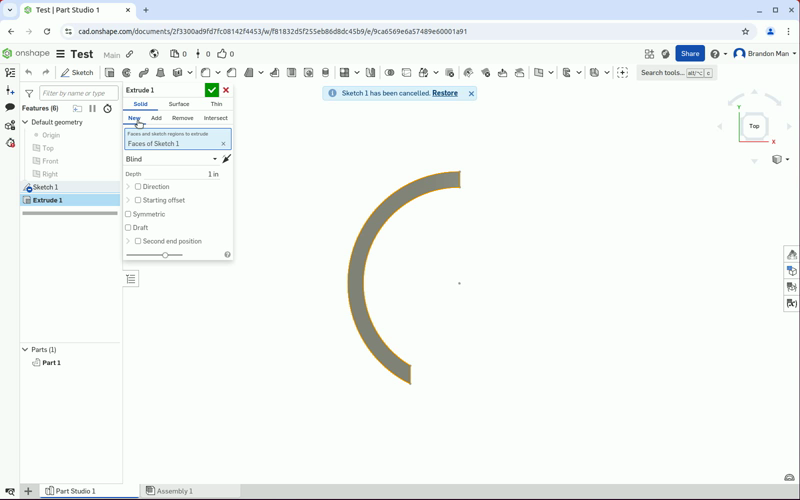
key(tab, 4)
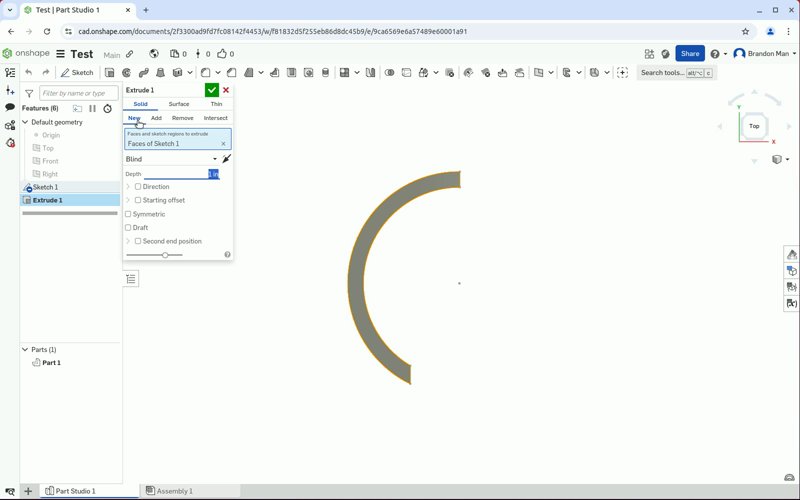
text(23.108)
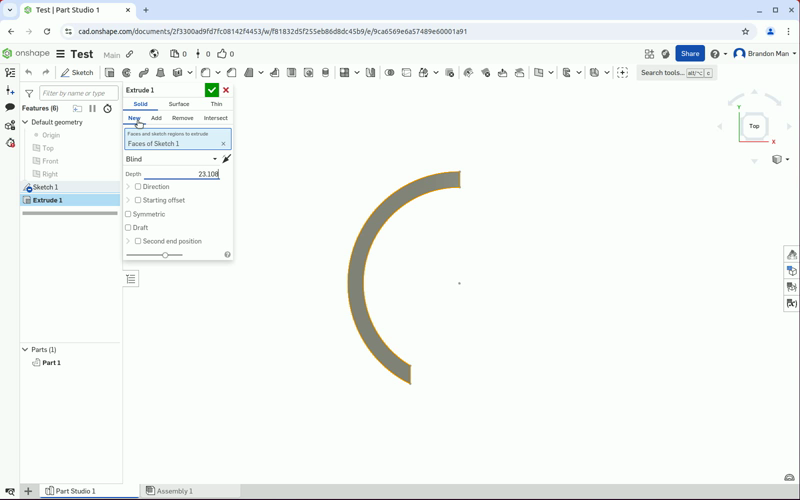
key(enter)
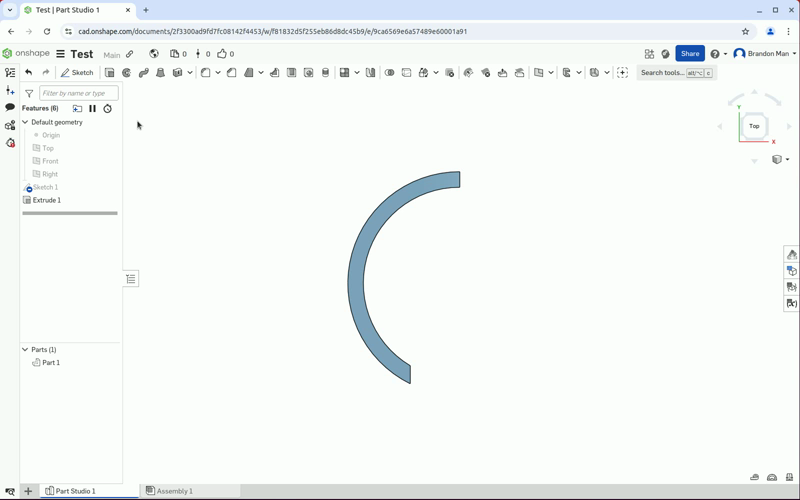
key(shift+h)
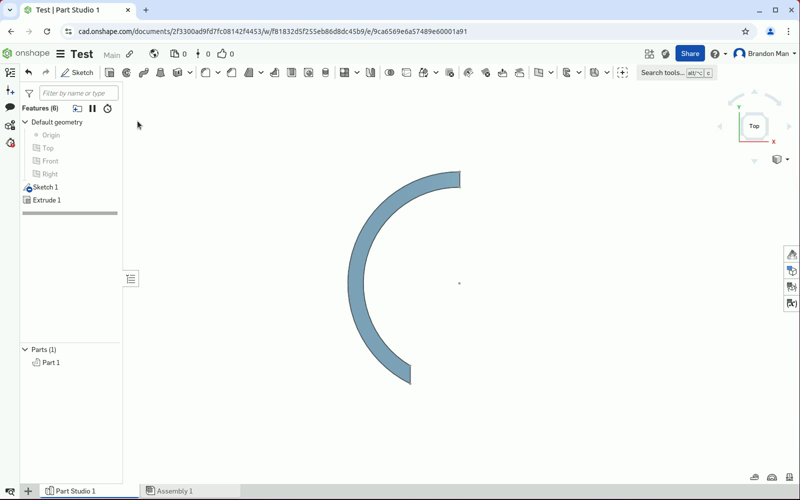
key(shift+h)
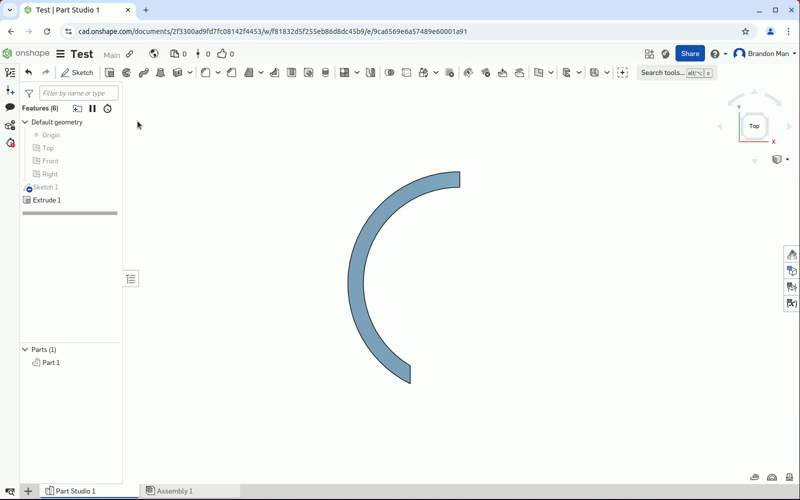
mouse_move(73, 189)
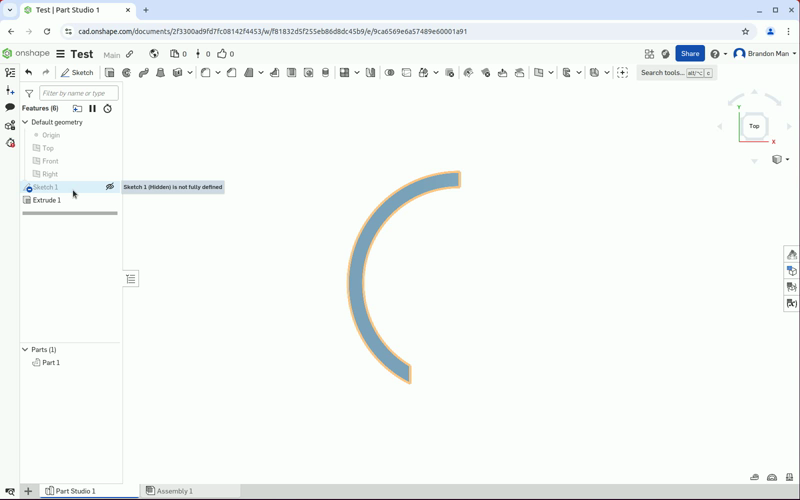
click(73, 189)
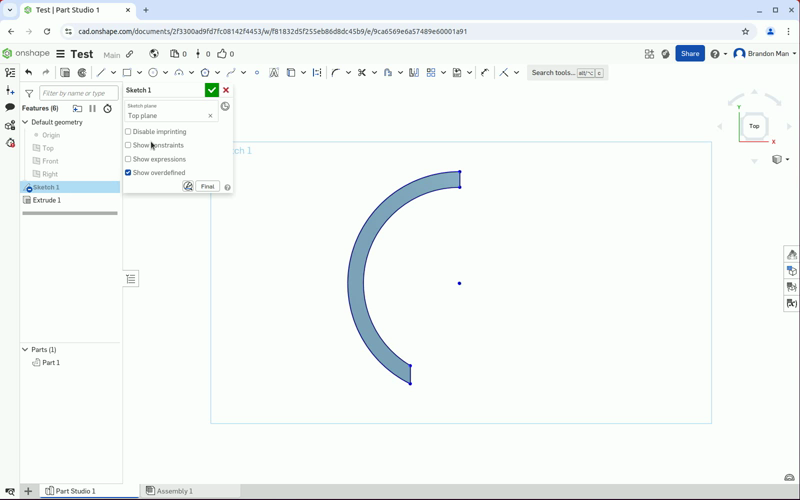
mouse_move(229, 92)
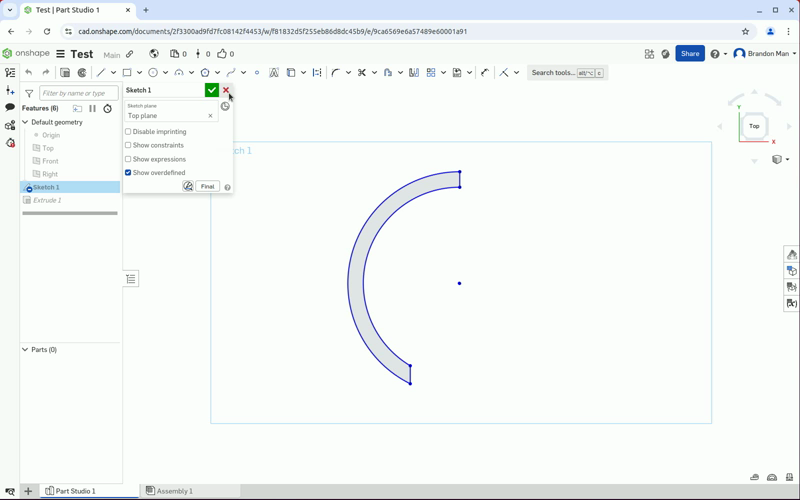
click(229, 92)
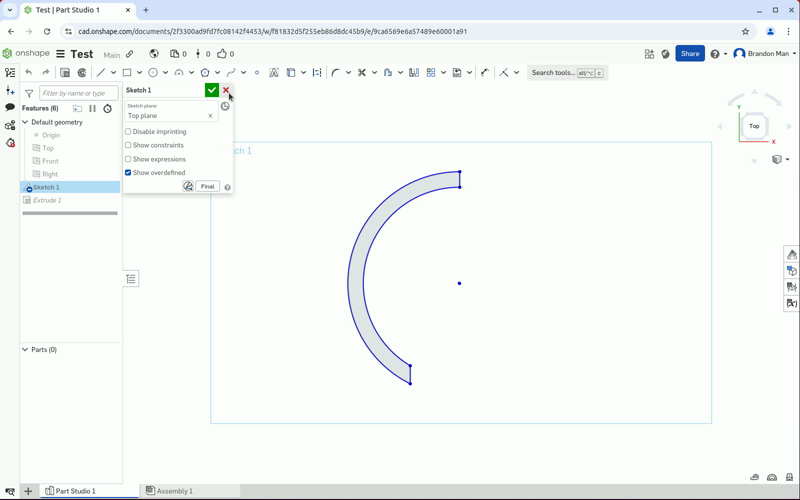
key(shift+s)
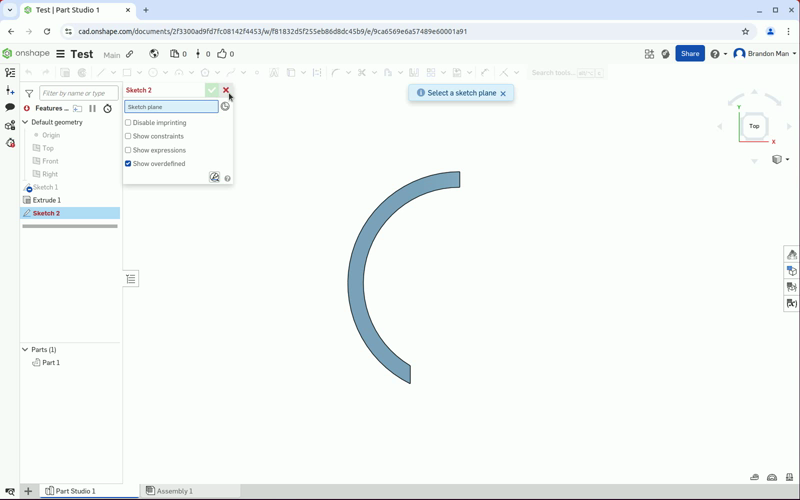
mouse_move(73, 150)
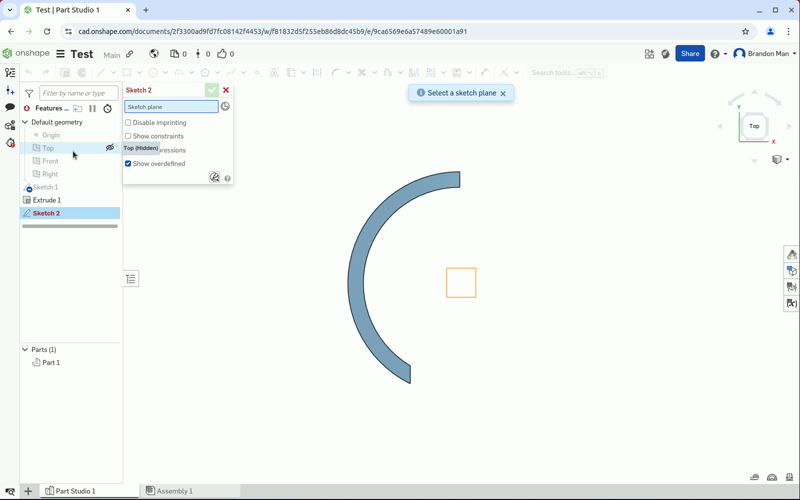
click(73, 150)
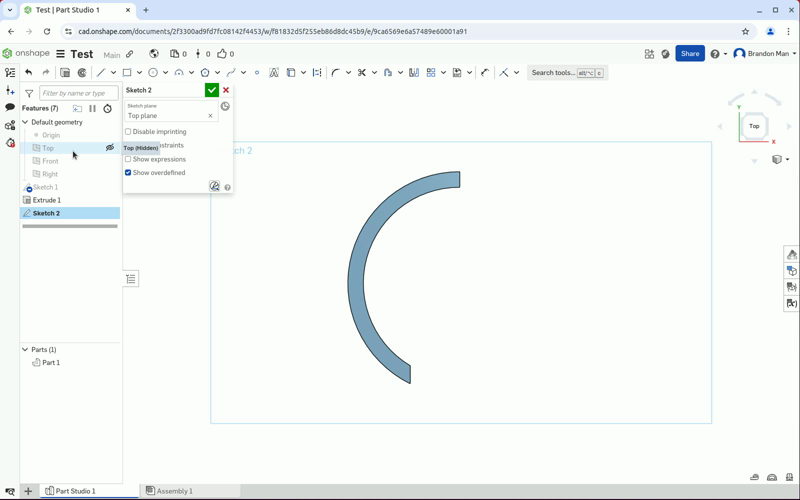
mouse_move(73, 352)
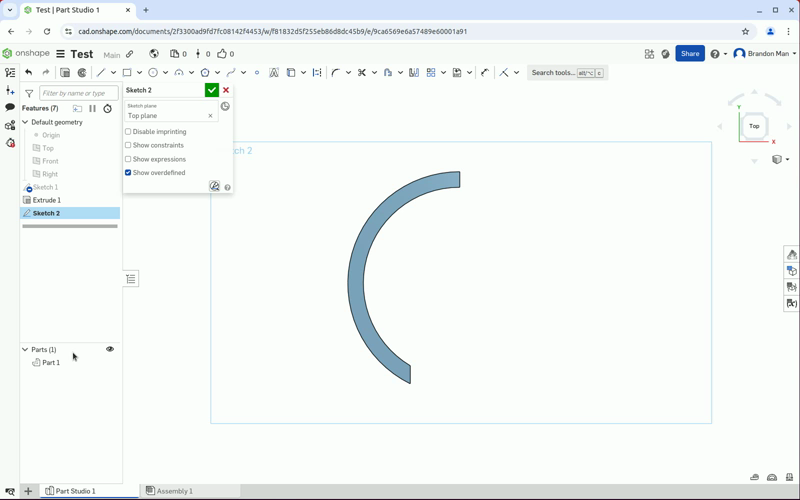
key(y)
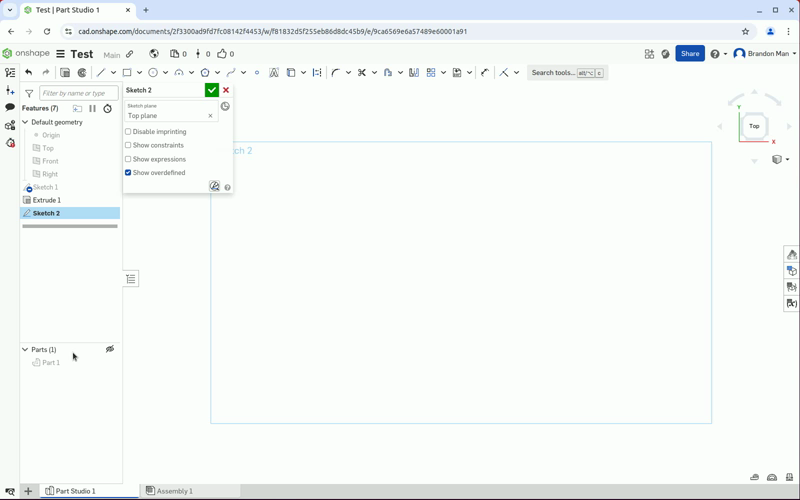
key(a)
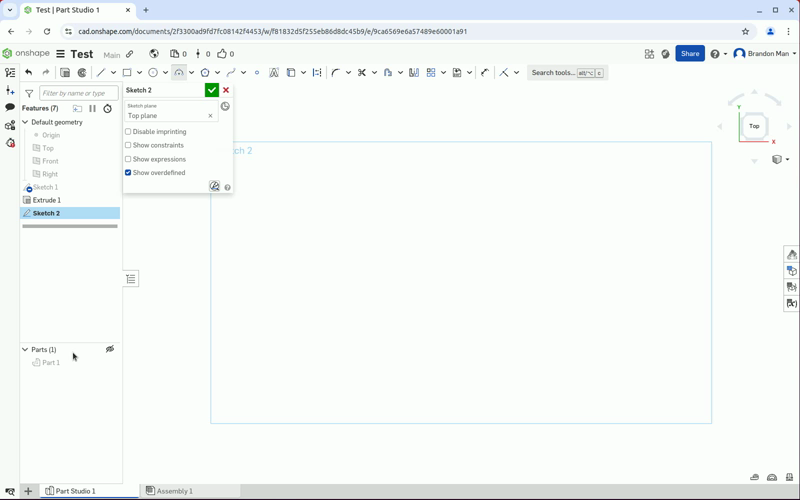
key_down(shift)
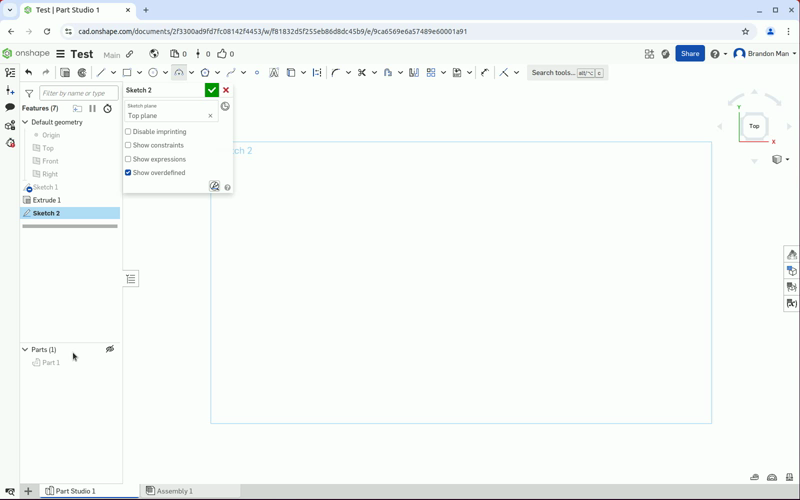
mouse_move(460, 186)
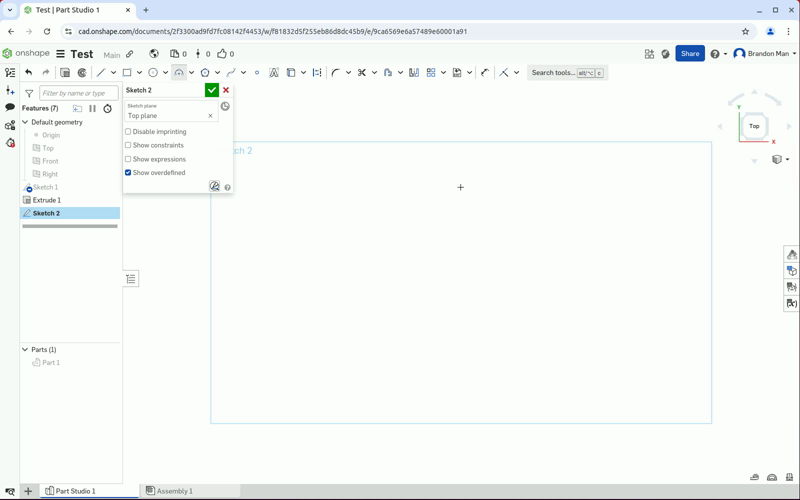
click(460, 186)
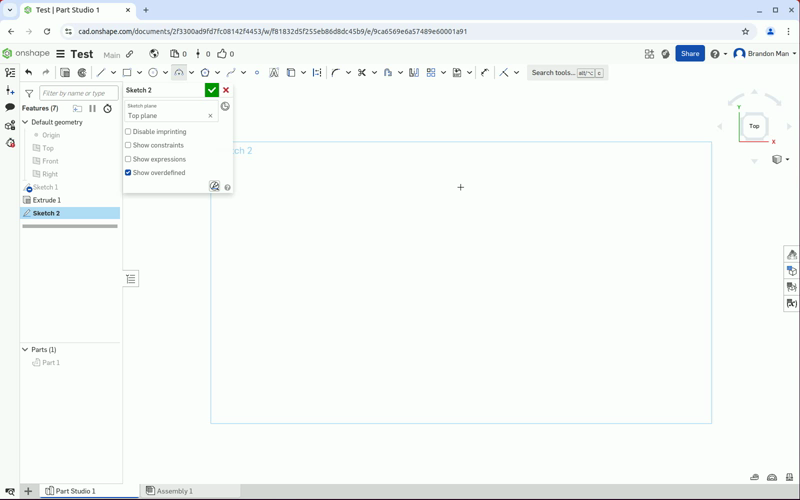
key_up(shift)
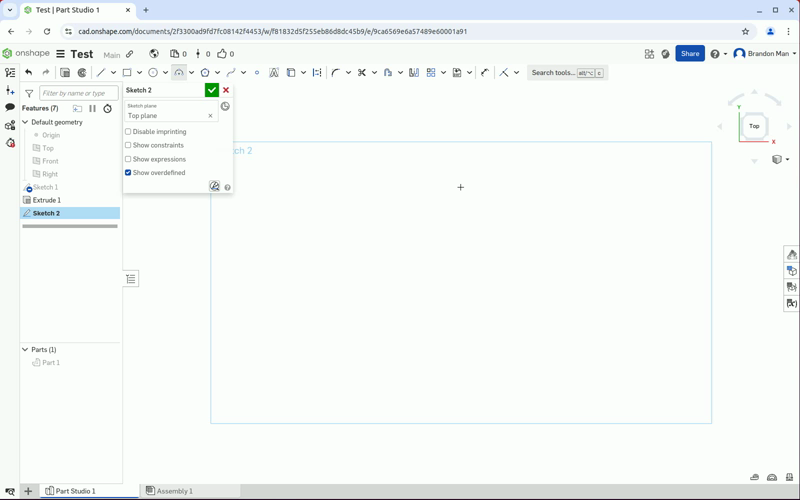
key_down(shift)
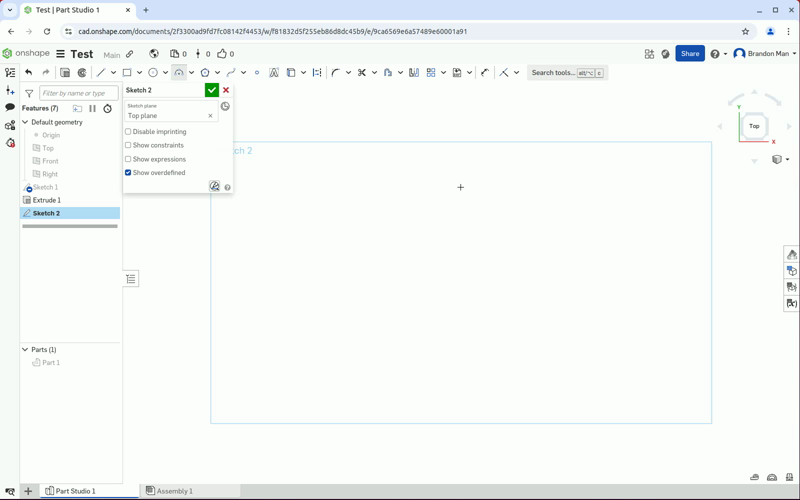
mouse_move(510, 364)
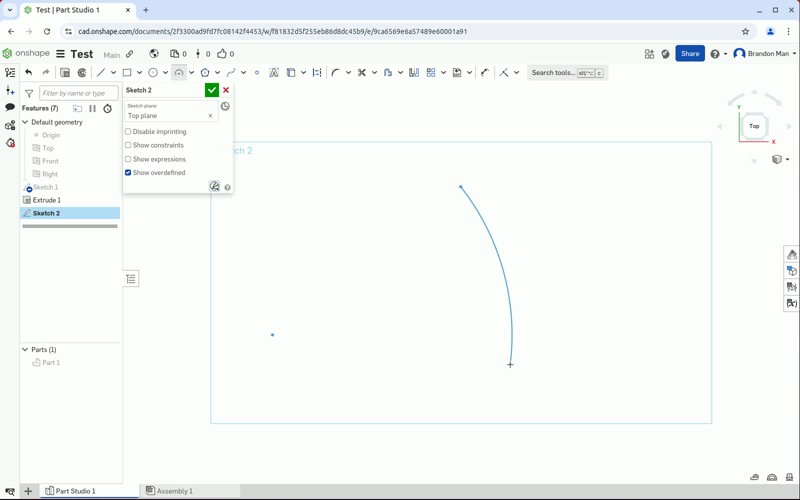
click(510, 364)
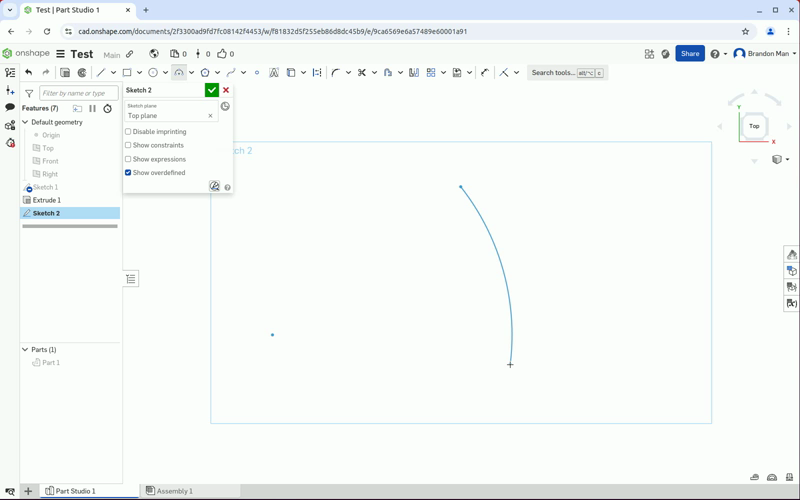
mouse_move(552, 256)
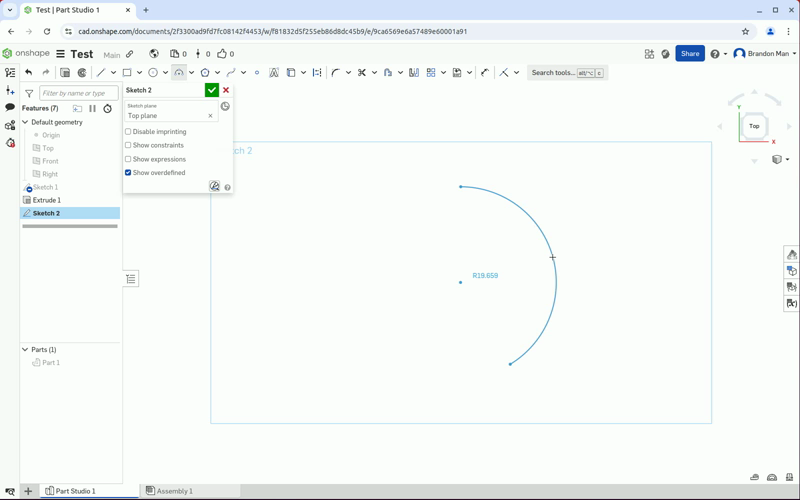
click(552, 256)
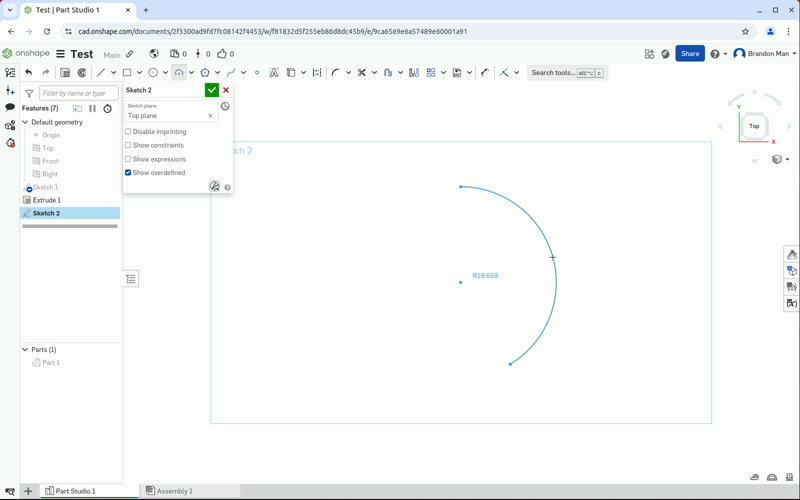
key_up(shift)
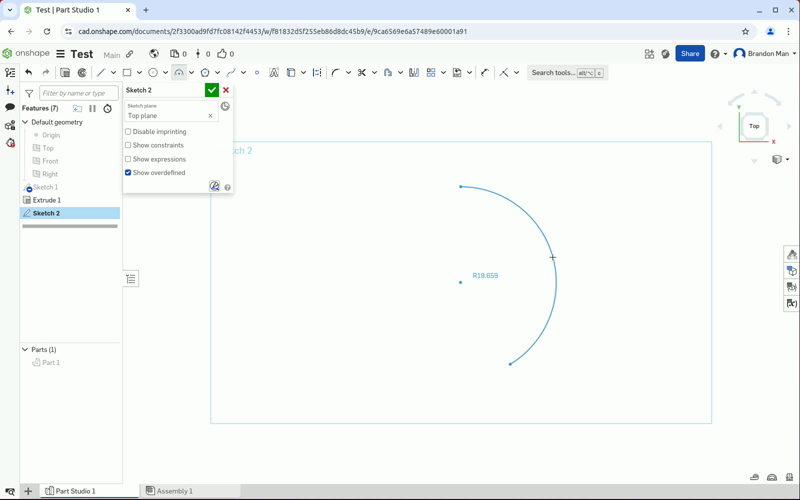
key(esc)
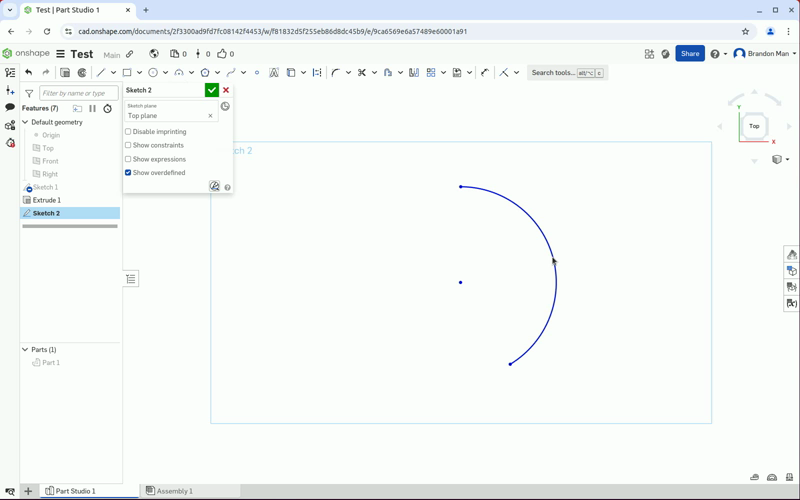
key(l)
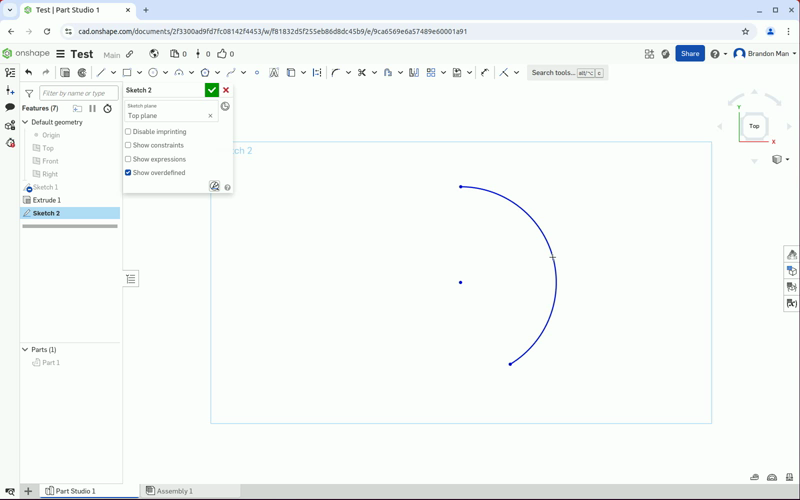
mouse_move(510, 364)
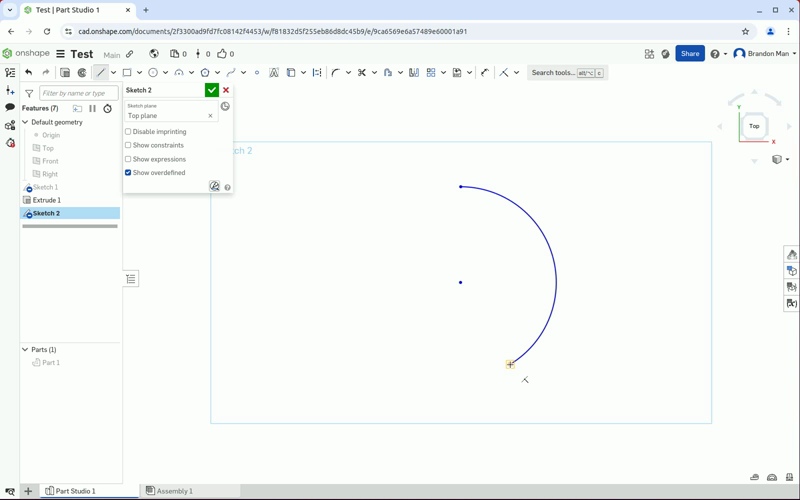
click(510, 364)
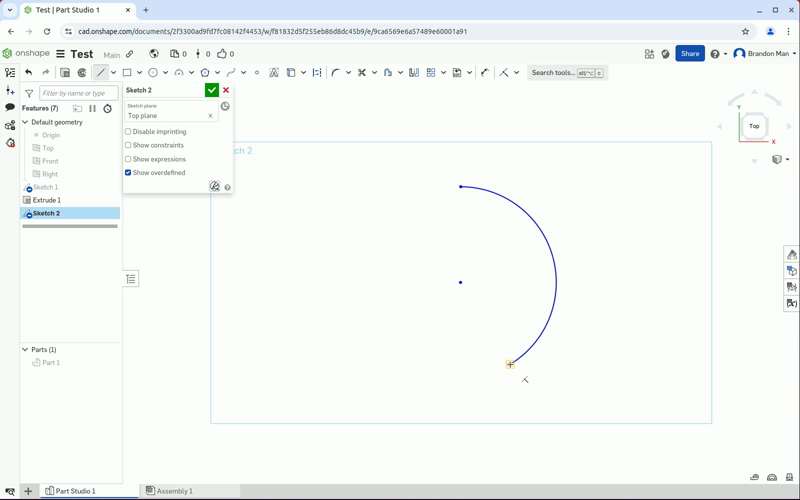
key_down(shift)
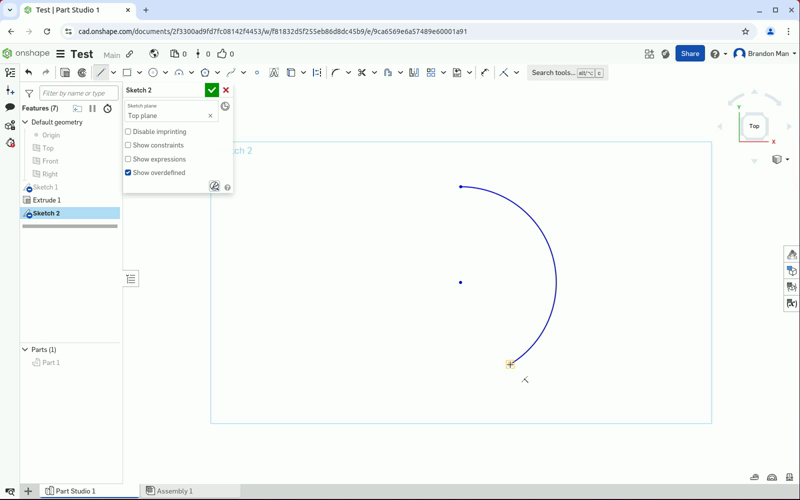
mouse_move(540, 364)
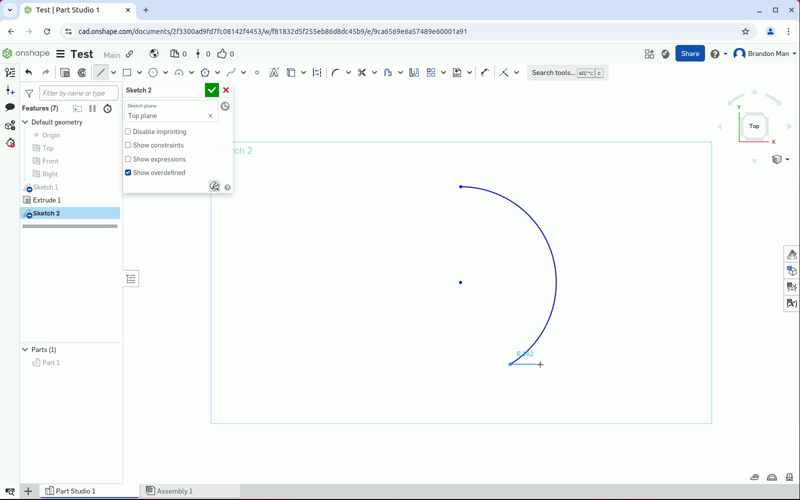
mouse_move(510, 382)
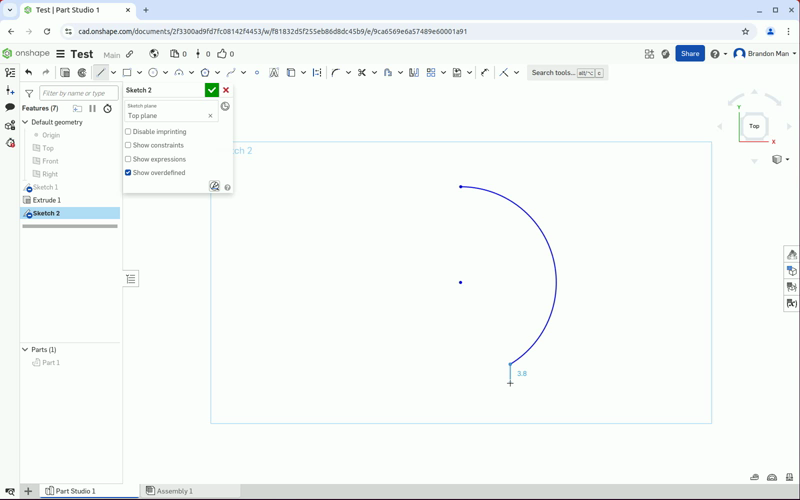
click(510, 382)
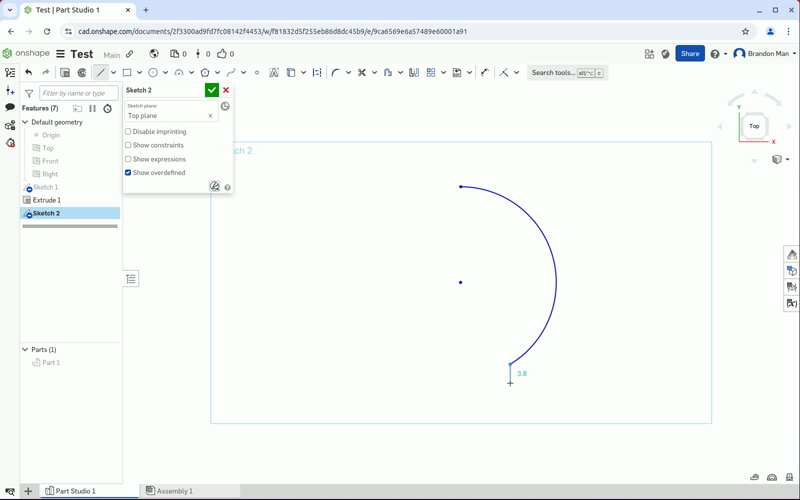
key_up(shift)
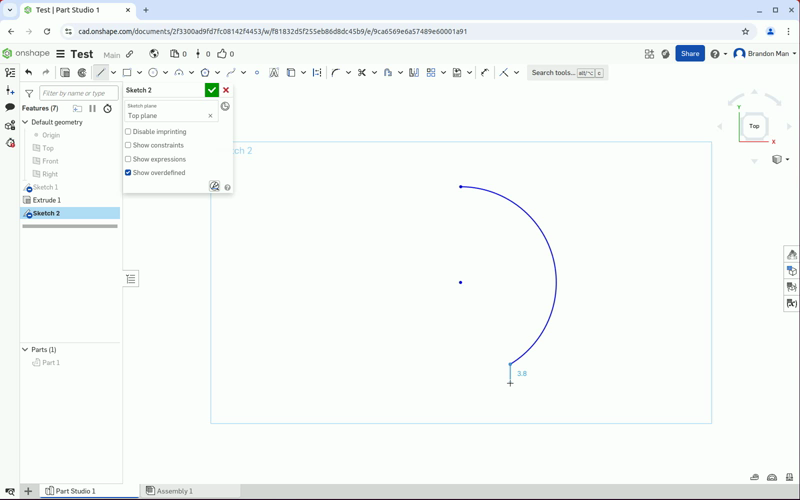
key(esc)
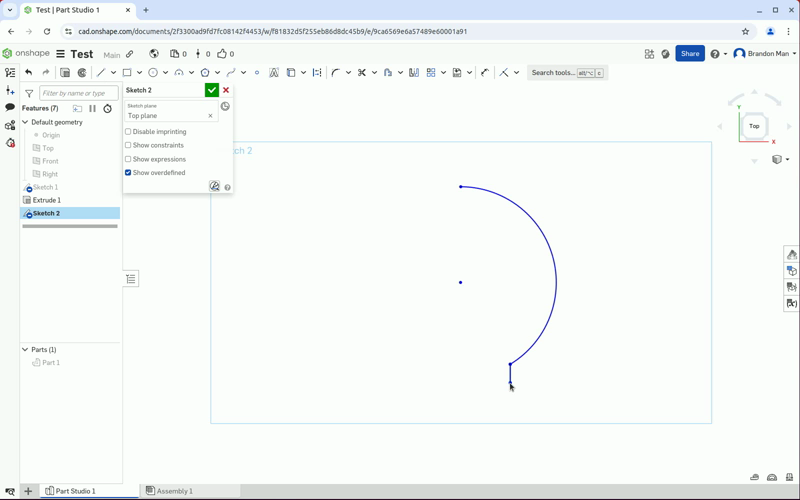
key(a)
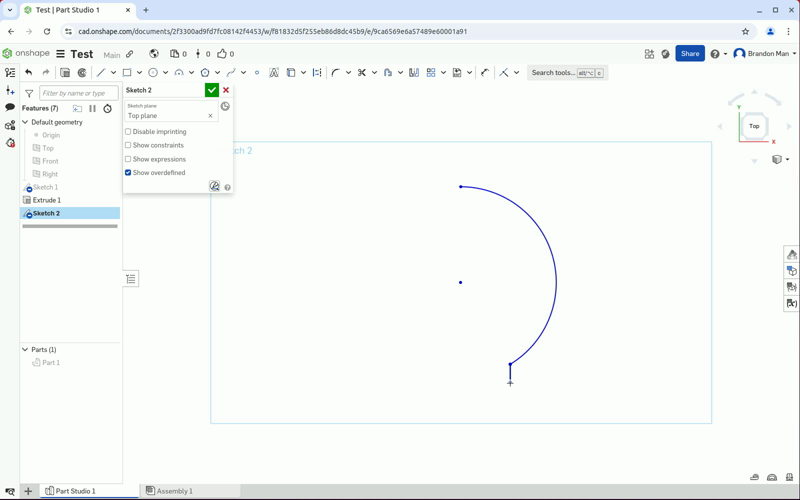
mouse_move(510, 382)
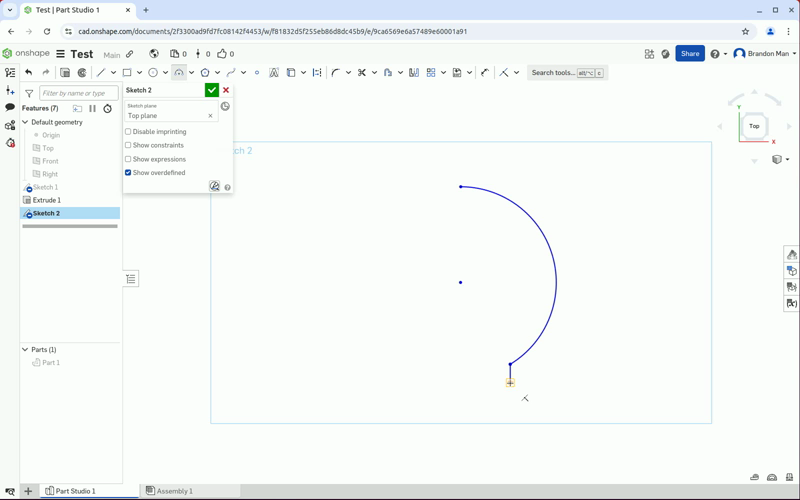
click(510, 382)
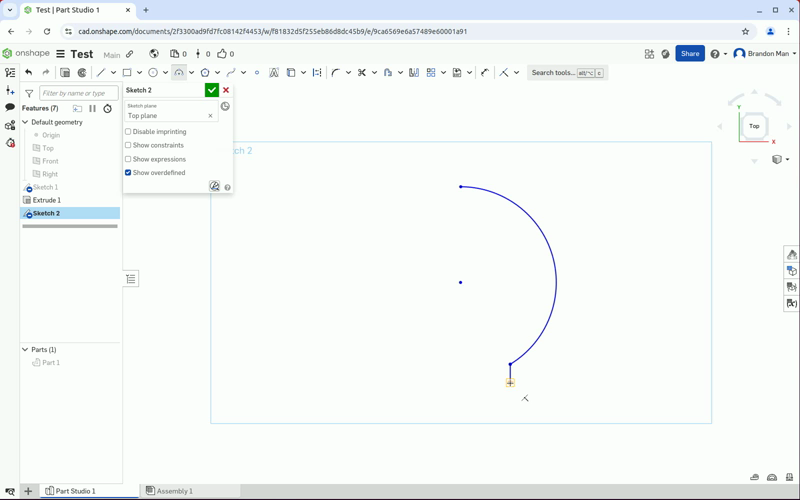
key_down(shift)
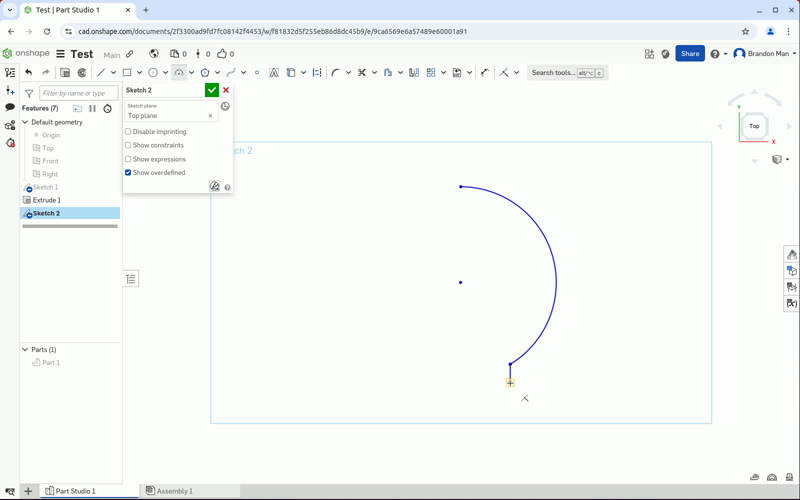
mouse_move(460, 170)
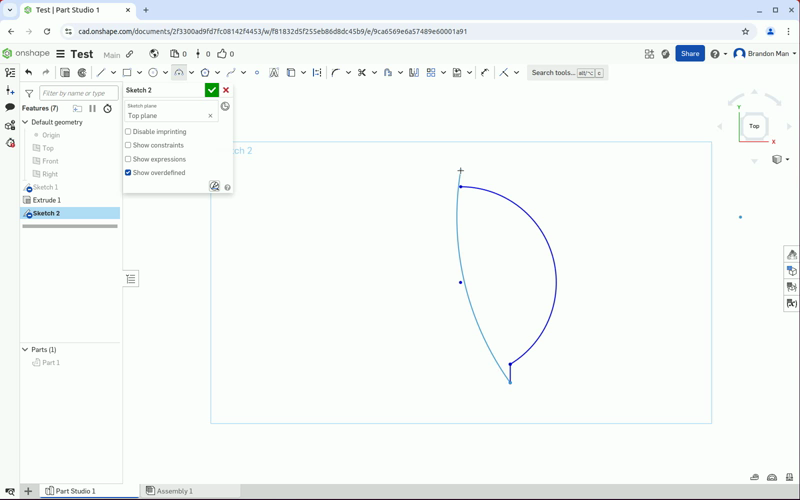
click(460, 170)
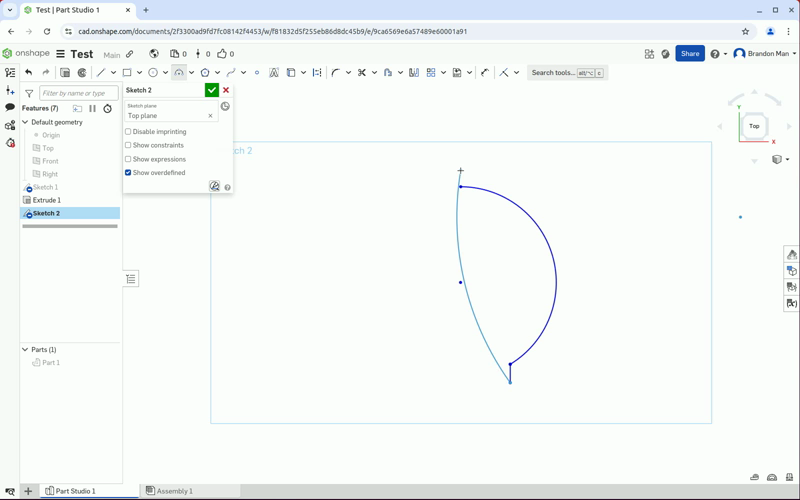
mouse_move(569, 256)
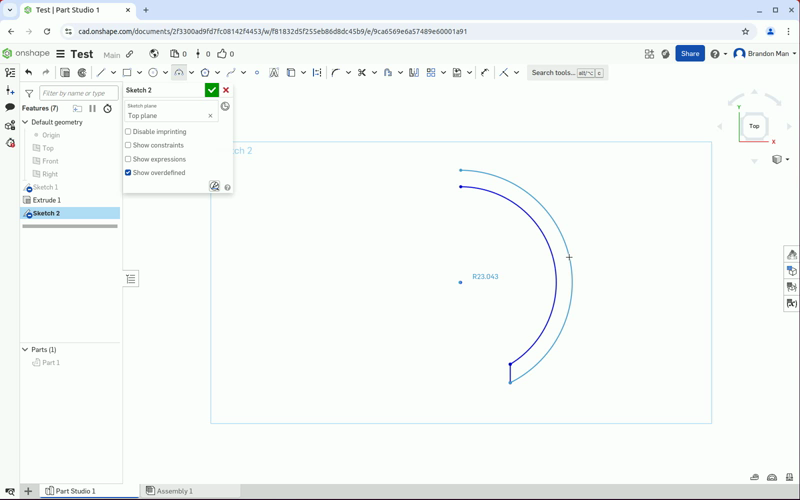
click(569, 256)
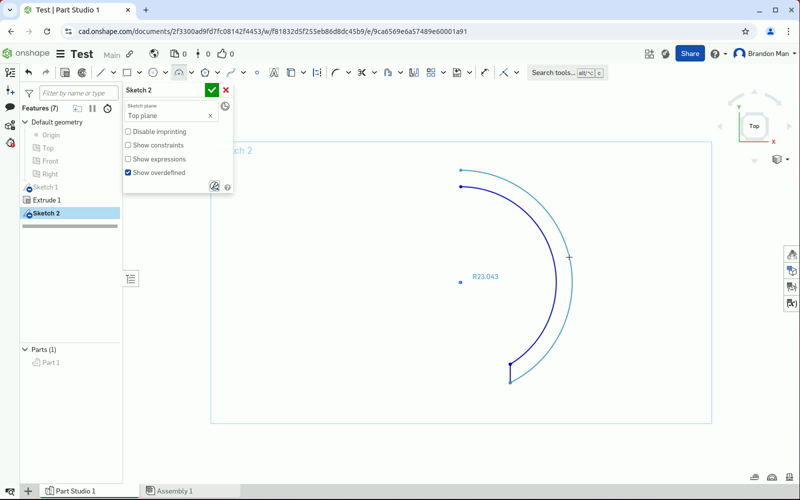
key_up(shift)
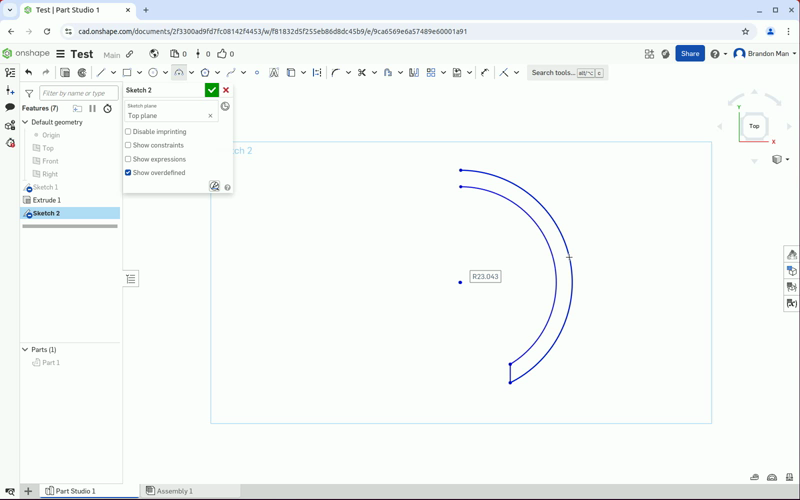
key(esc)
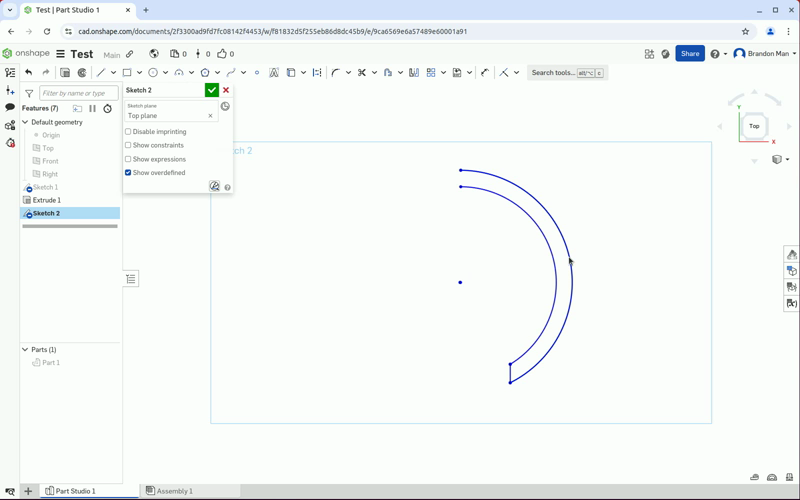
key(l)
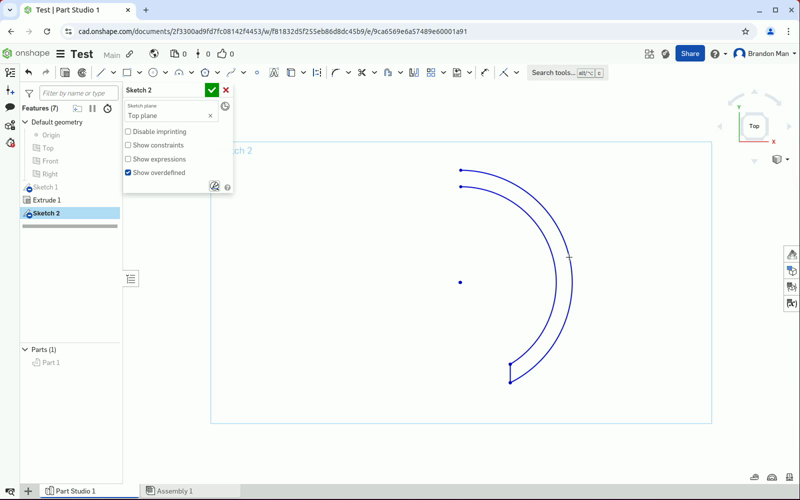
mouse_move(460, 170)
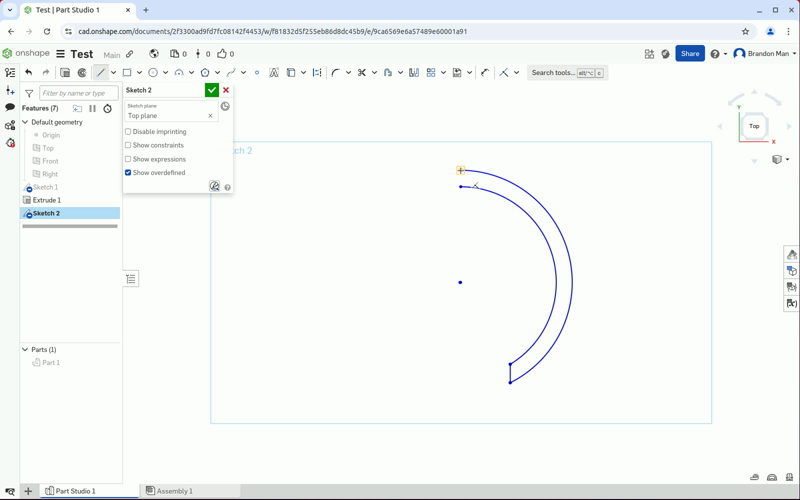
click(460, 170)
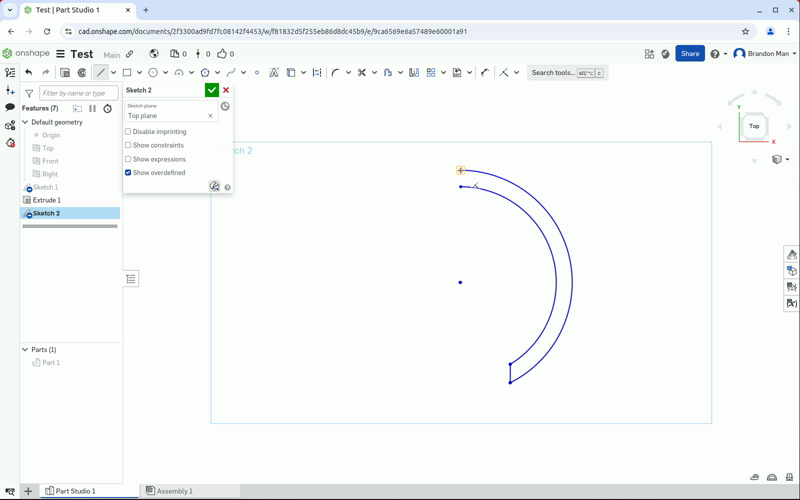
mouse_move(490, 170)
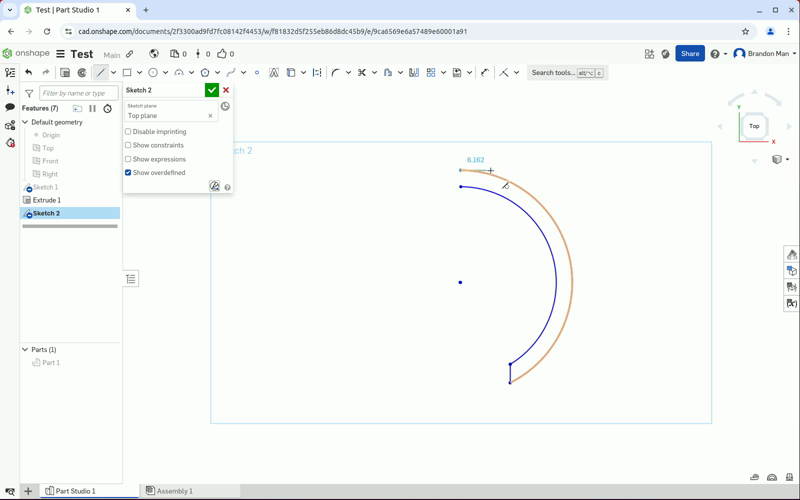
key_down(shift)
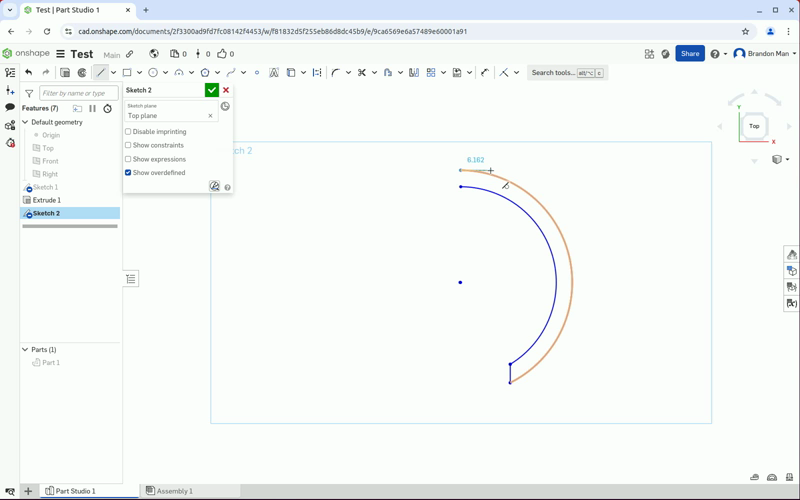
mouse_move(460, 186)
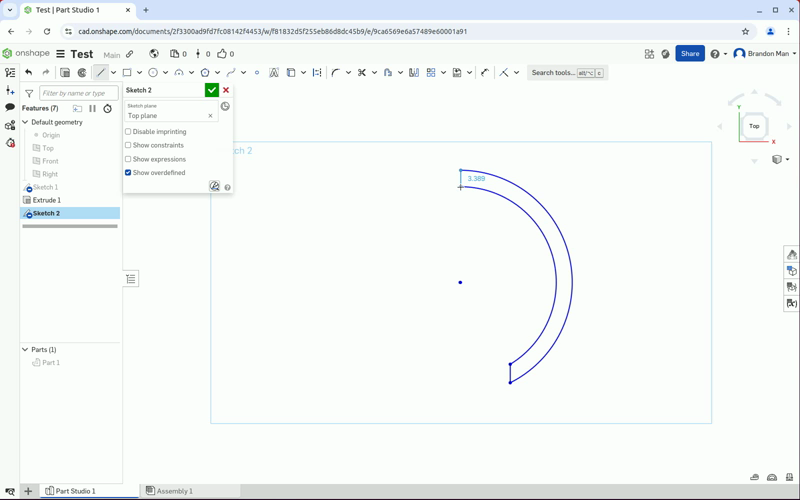
key_up(shift)
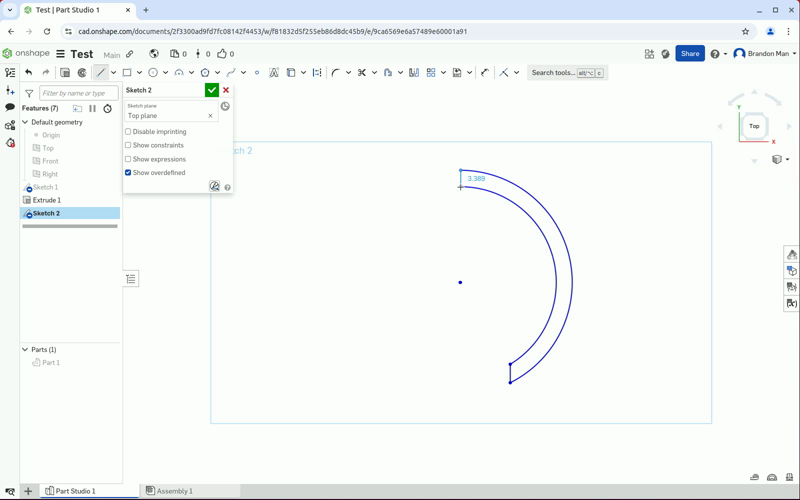
click(460, 186)
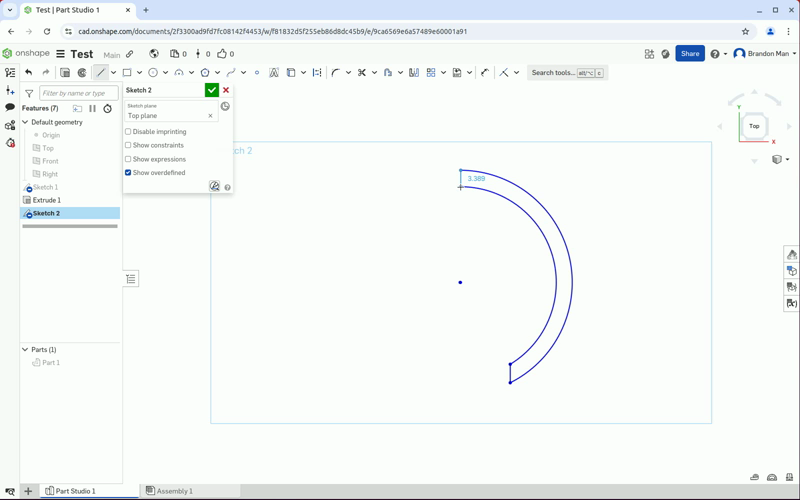
key(esc)
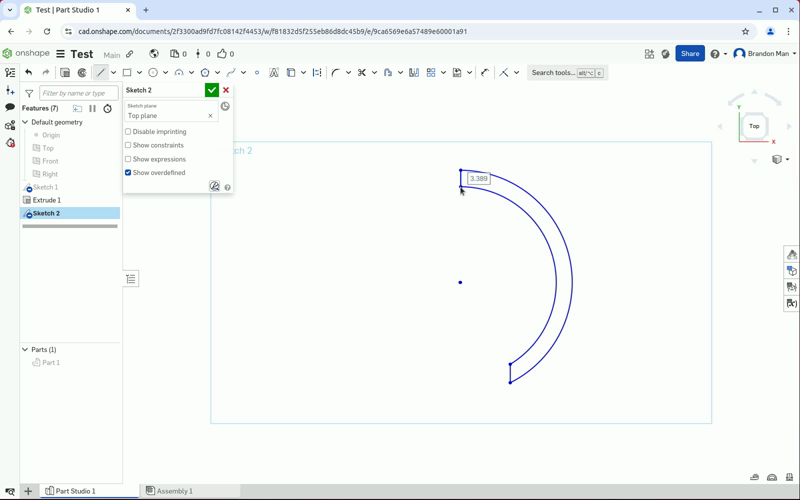
mouse_move(526, 357)
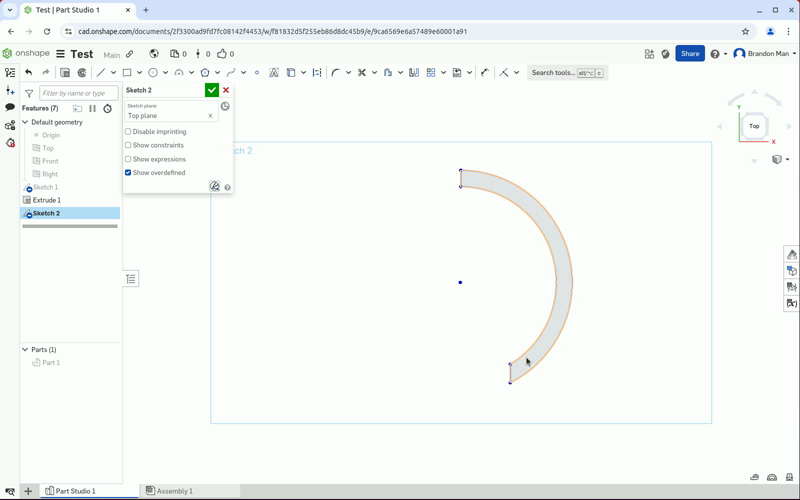
click(526, 357)
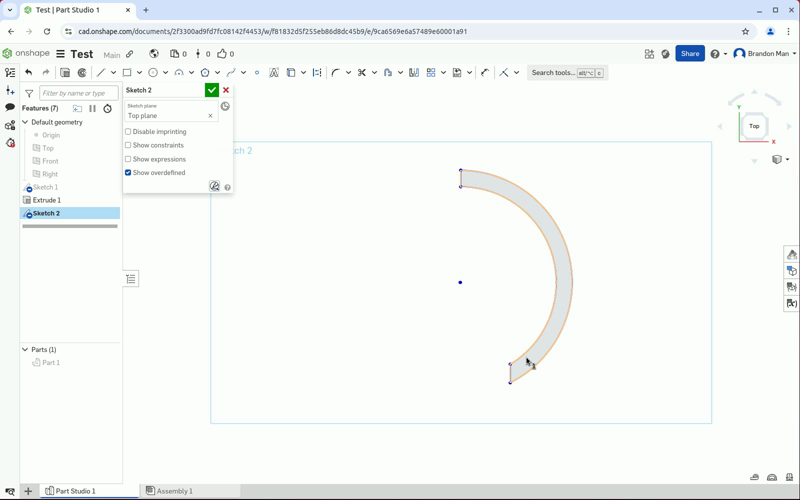
mouse_move(73, 352)
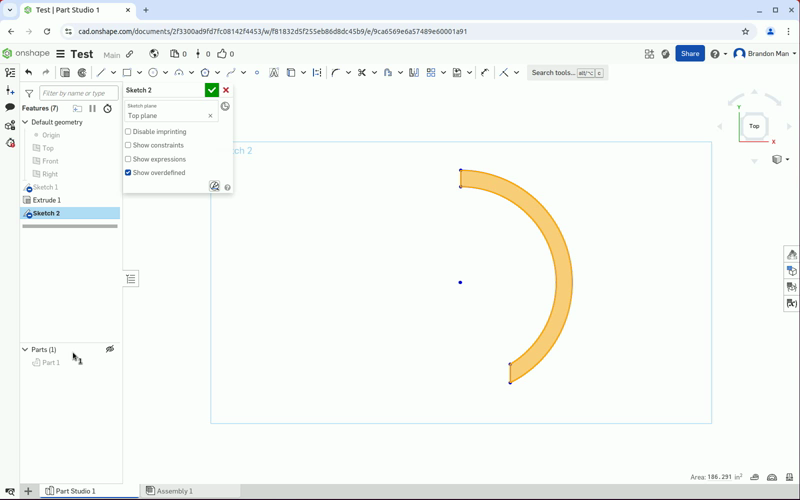
key(shift+y)
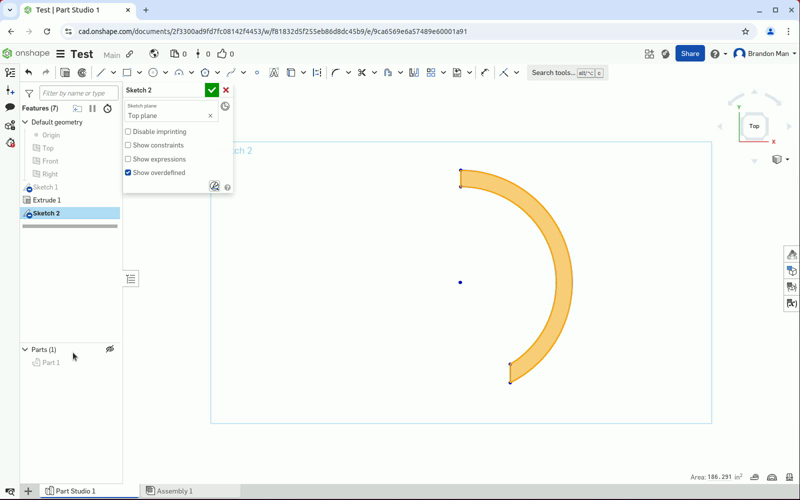
key(shift+e)
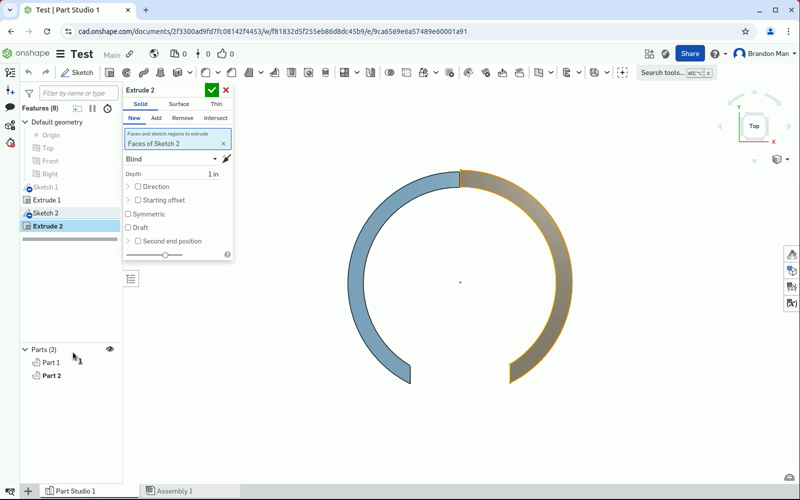
mouse_move(143, 106)
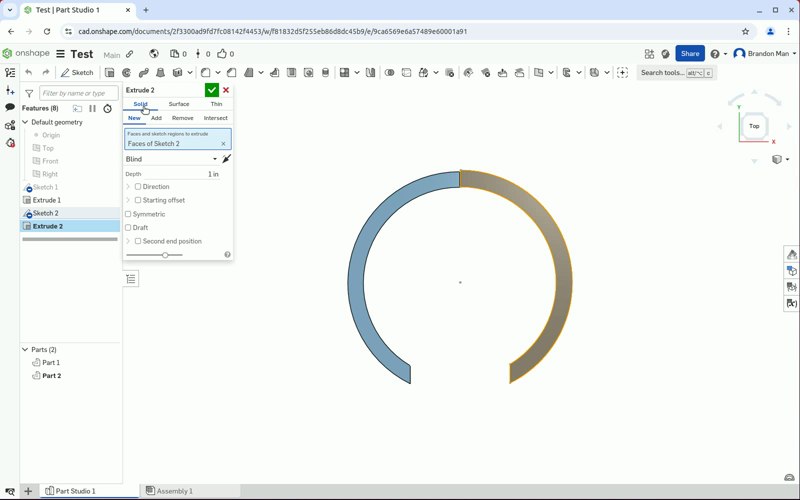
click(143, 106)
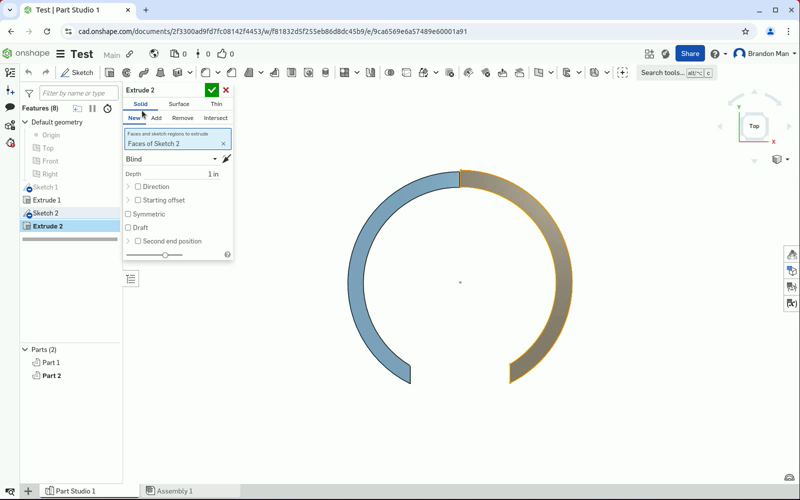
mouse_move(137, 120)
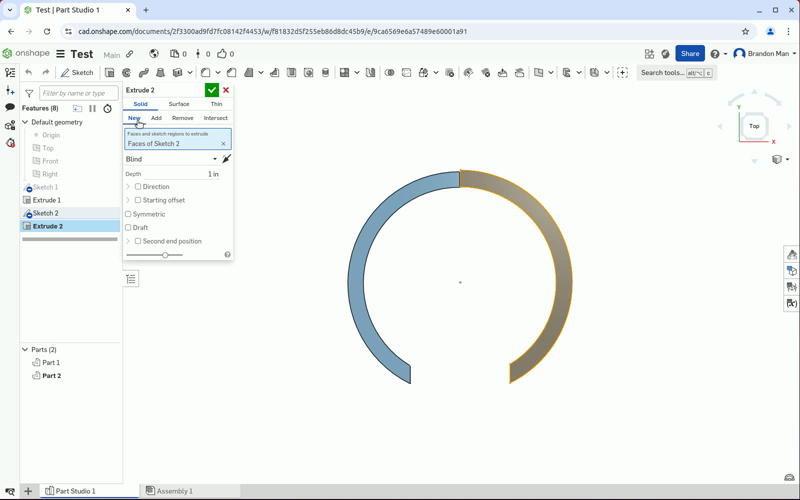
click(137, 120)
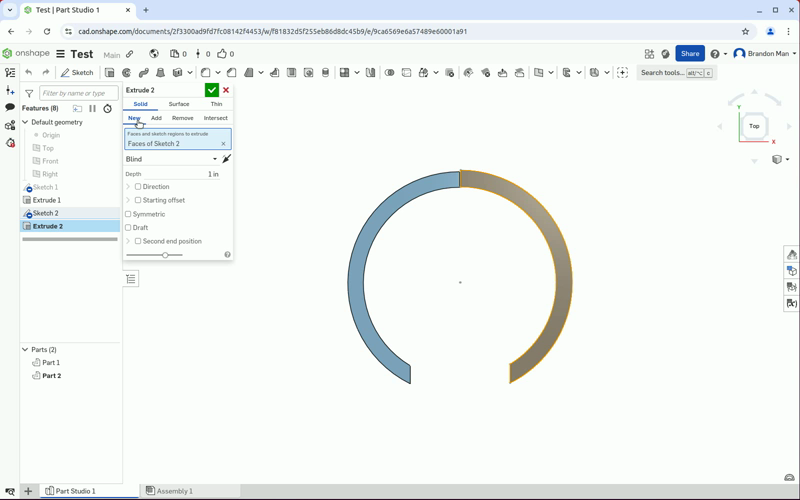
key(tab, 4)
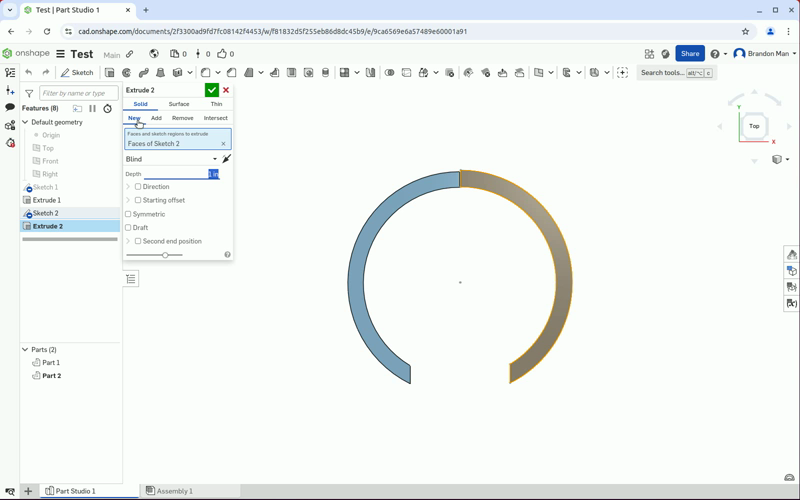
text(23.108)
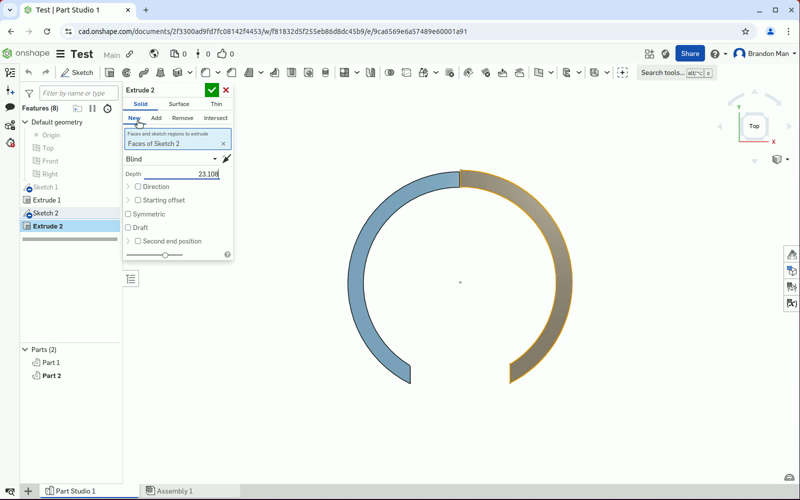
key(enter)
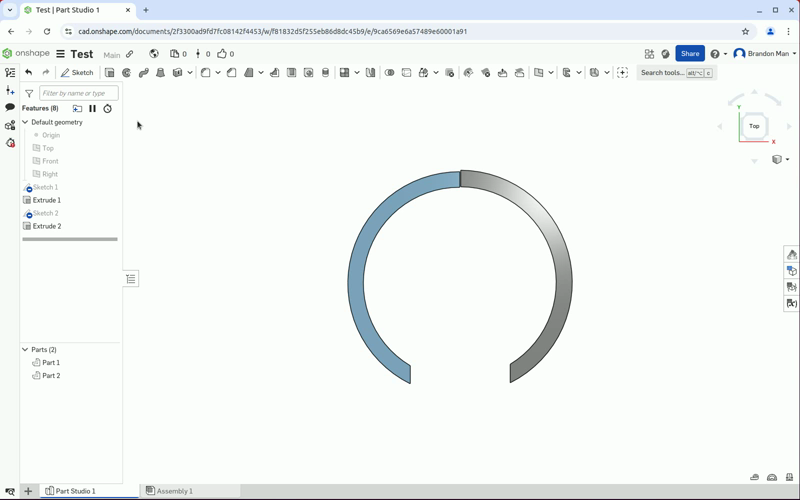
key(shift+h)
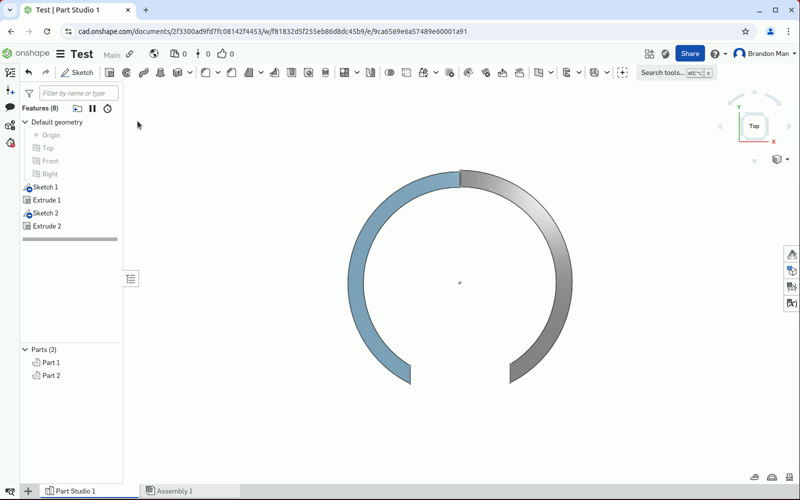
key(shift+h)
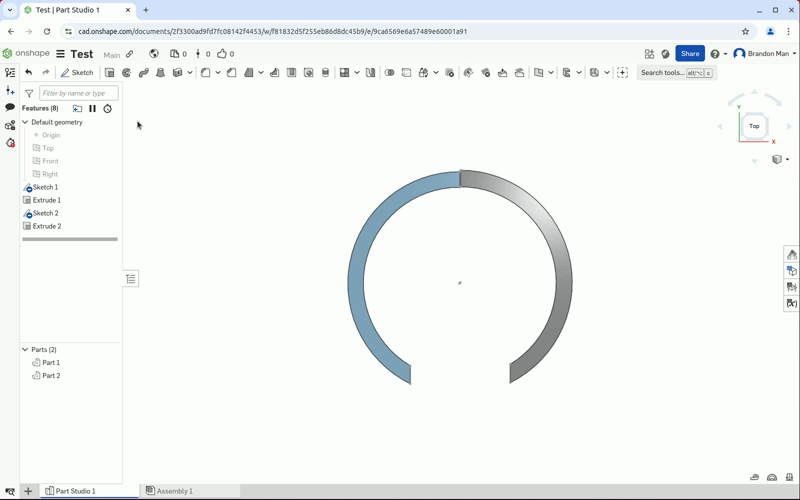
key(shift+7)
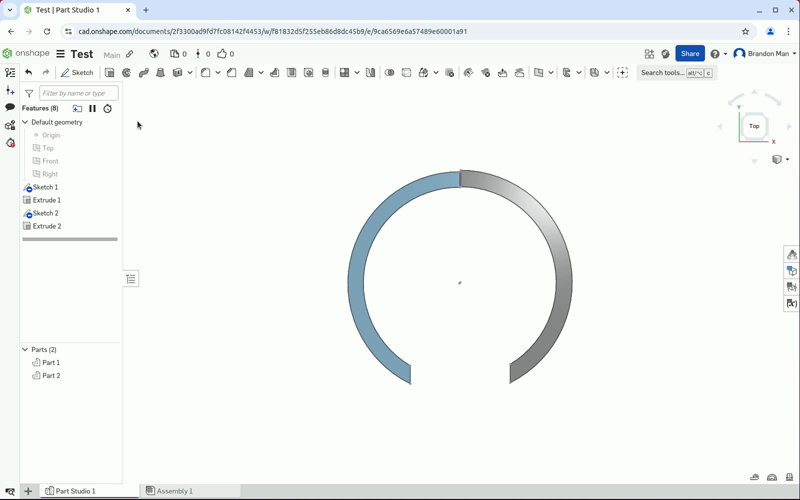
key(up, 3)
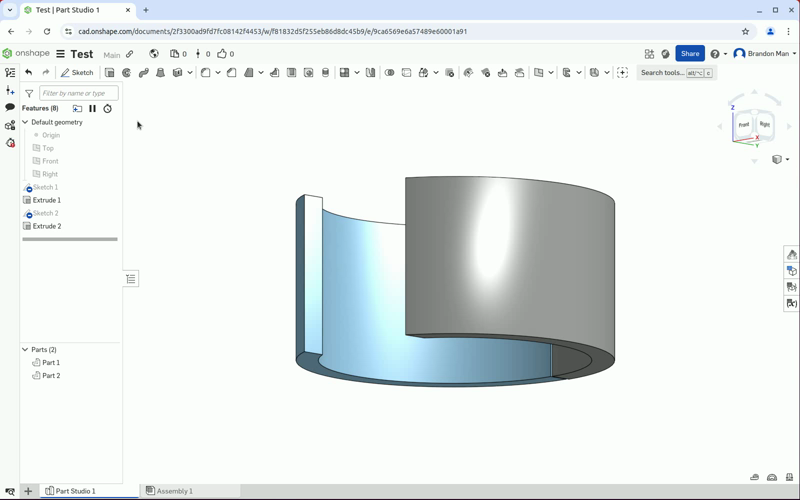
key(left, 3)
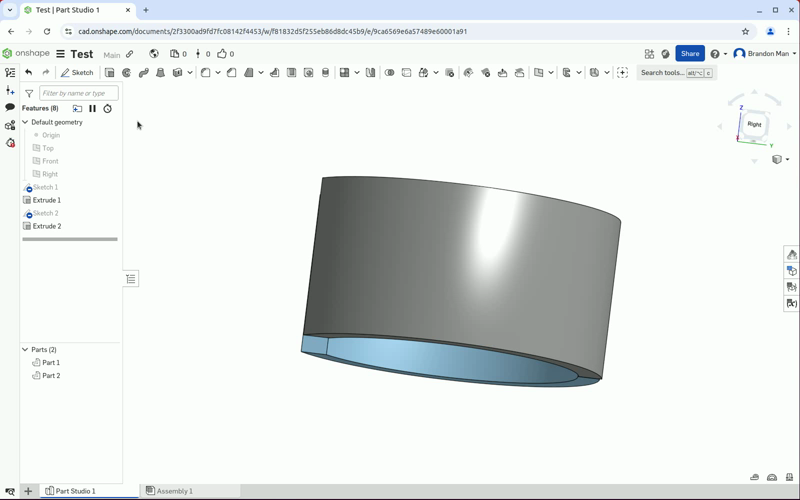
key(right, 3)
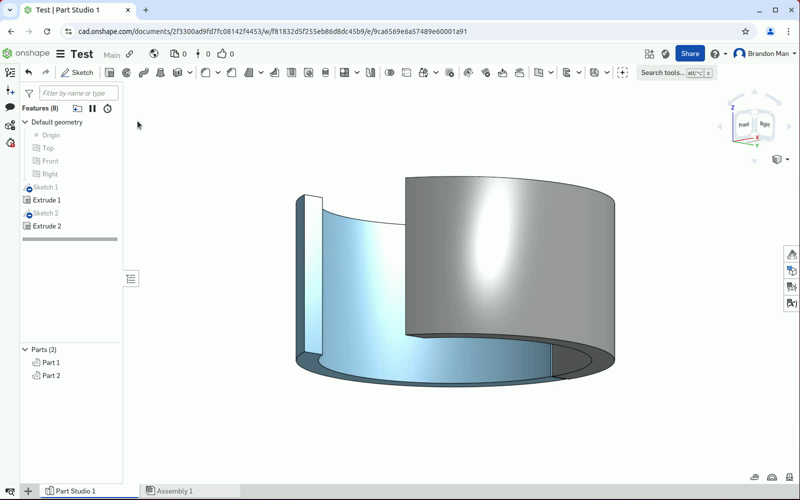
key(down, 3)
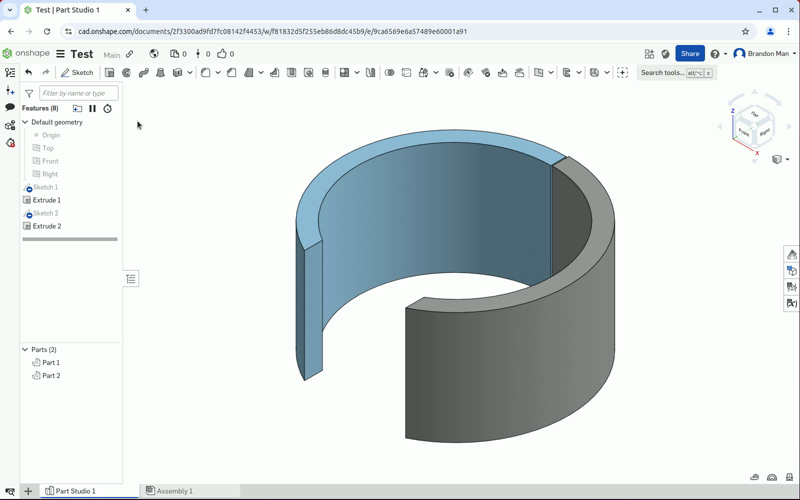
mouse_move(73, 189)
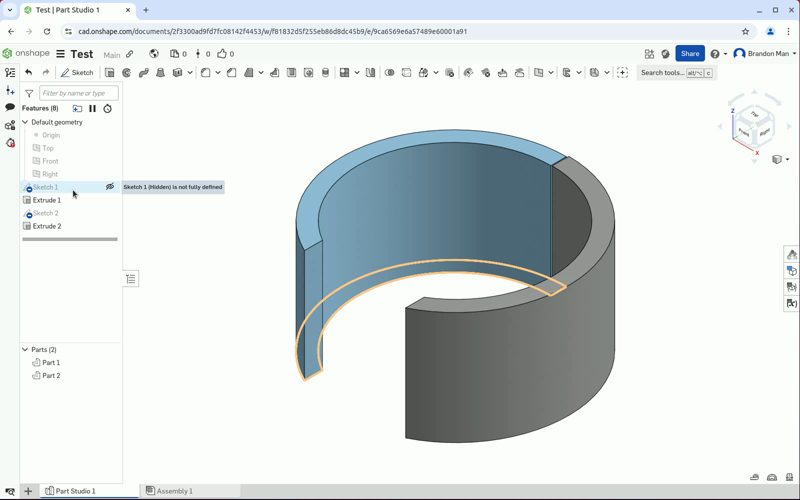
click(73, 189)